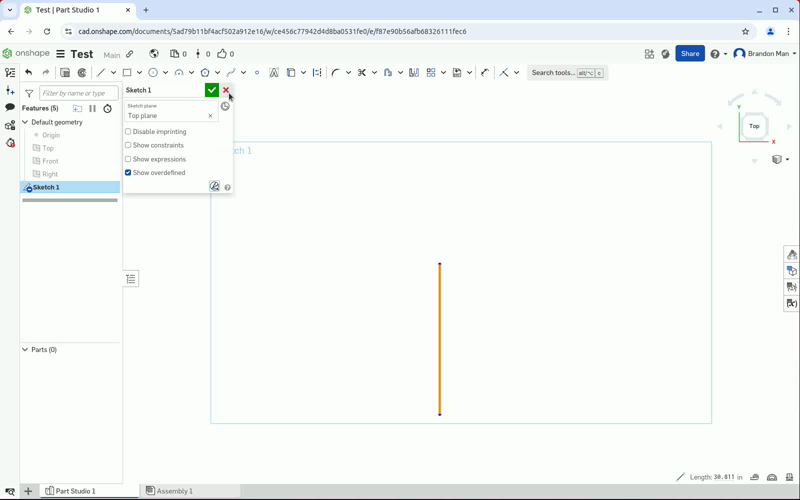
key(shift+h)
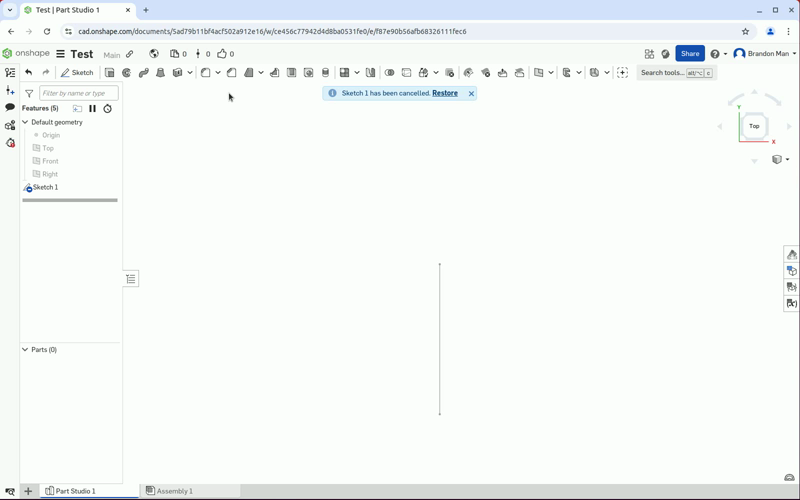
mouse_move(73, 352)
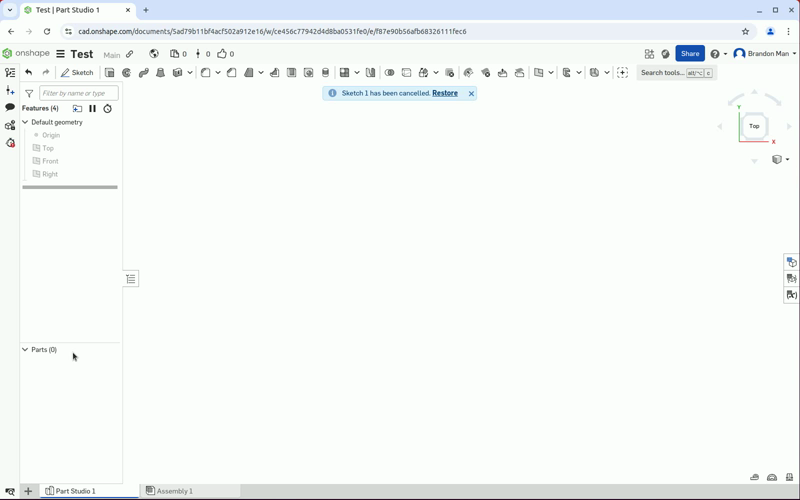
key(y)
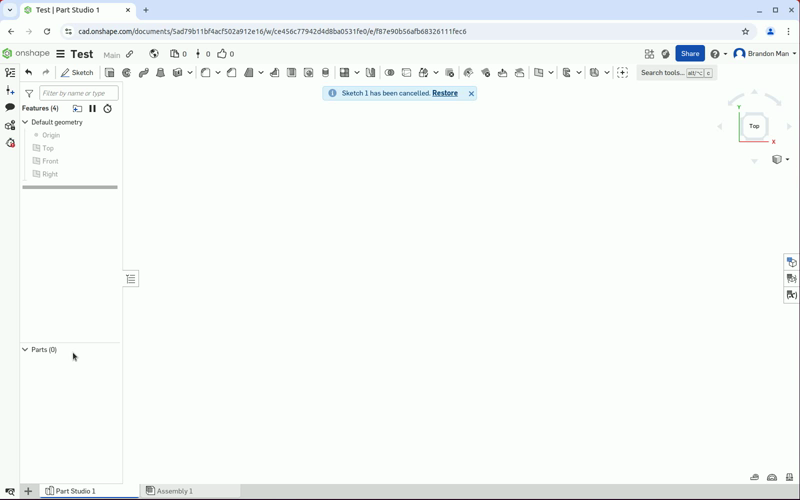
key(shift+p)
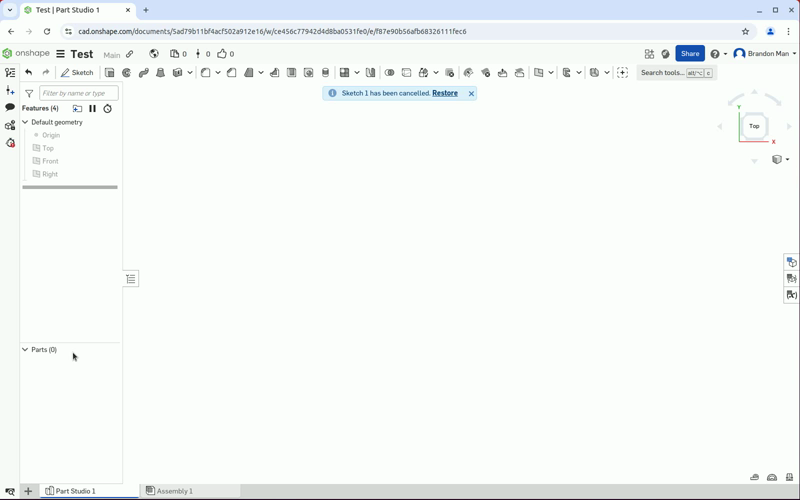
key(space)
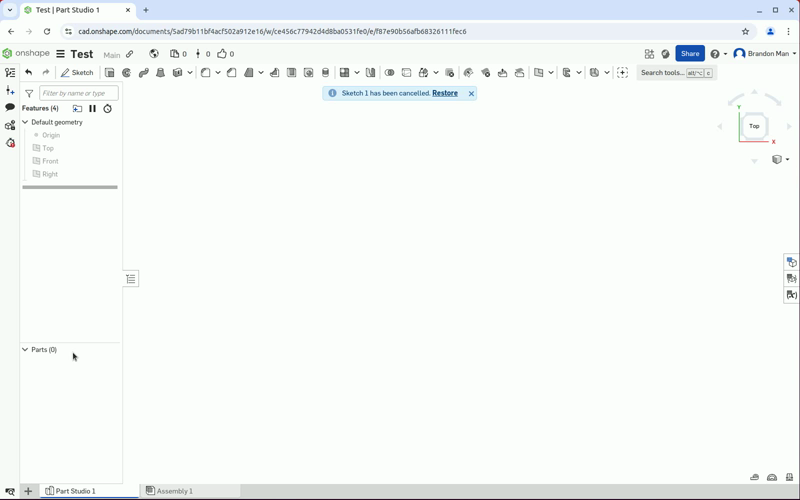
key_down(shift)
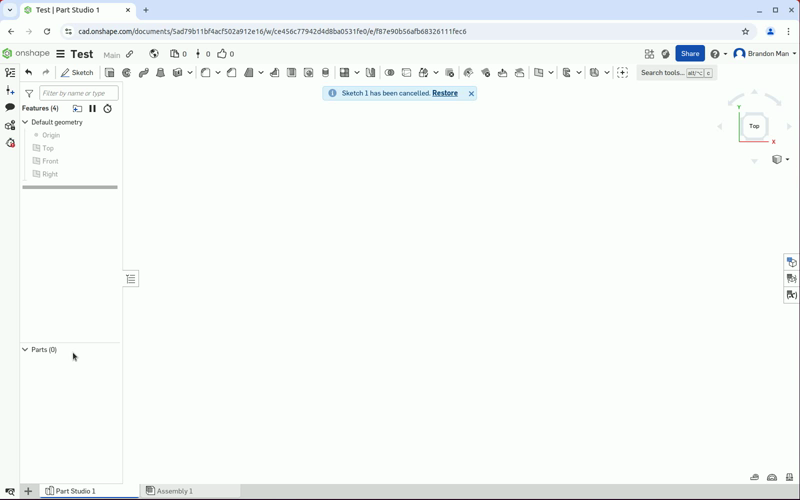
key(up)
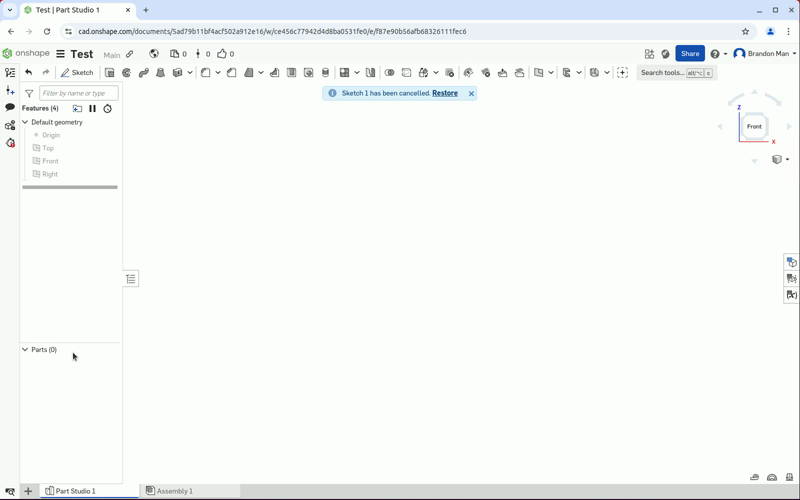
key_up(shift)
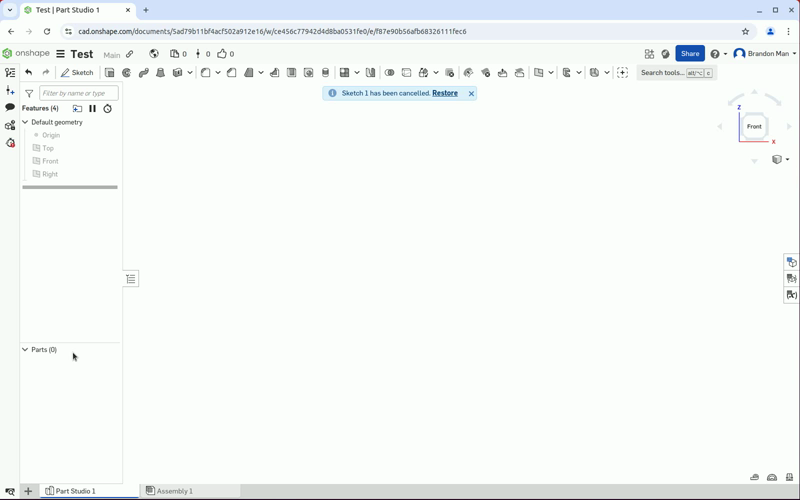
mouse_move(73, 352)
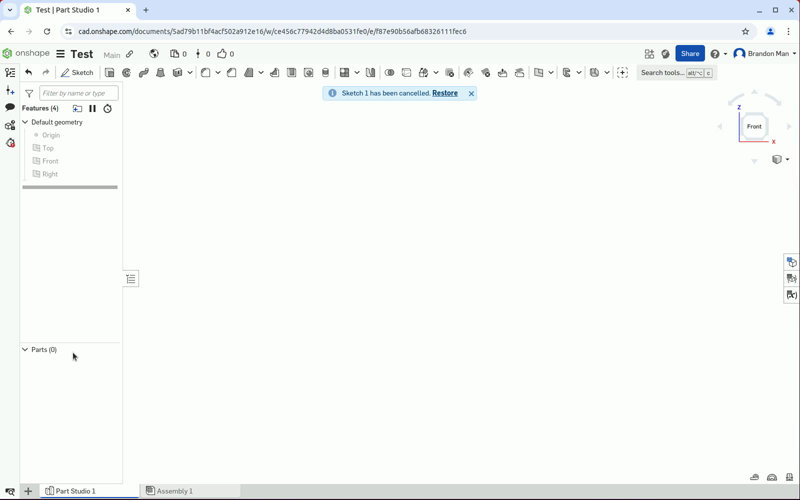
key(shift+y)
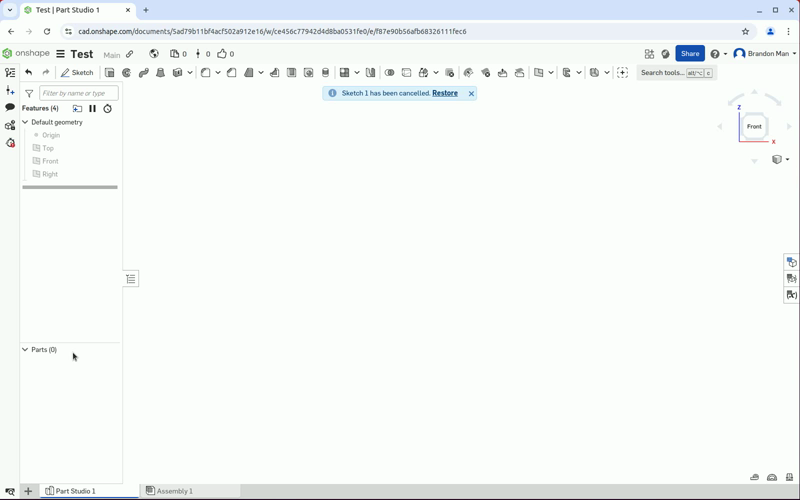
key(shift+s)
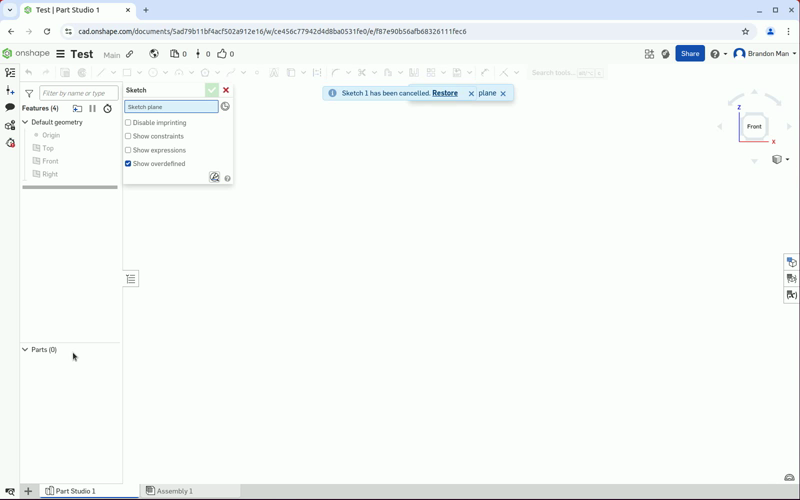
mouse_move(73, 163)
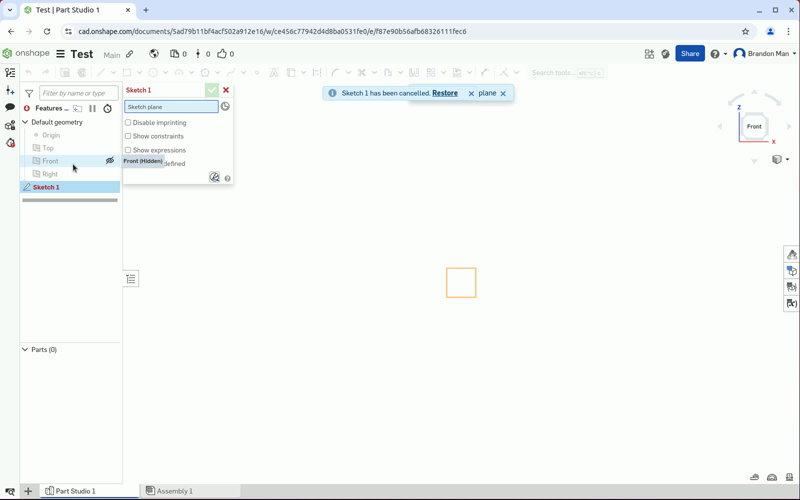
click(73, 163)
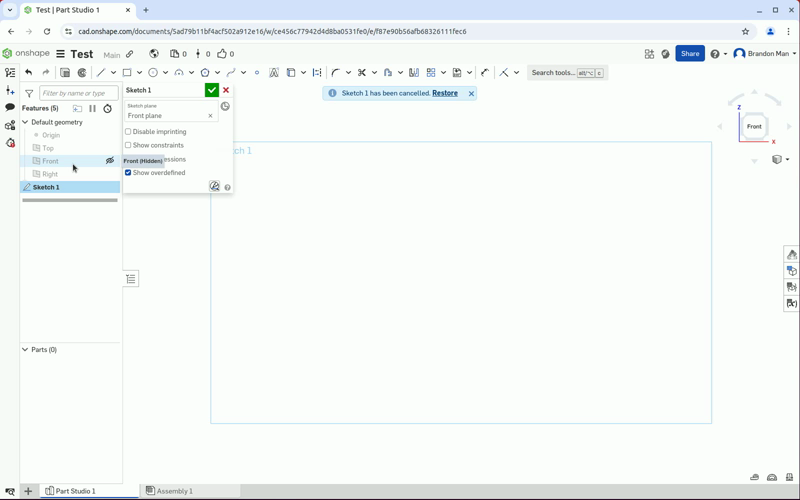
mouse_move(73, 352)
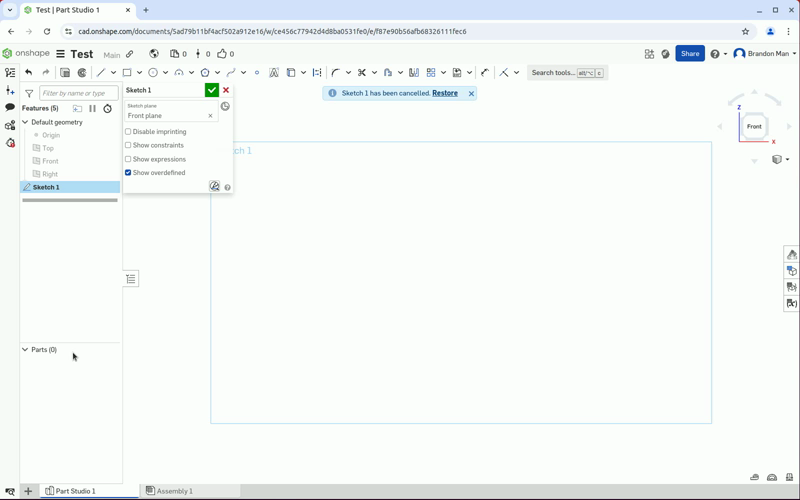
key(y)
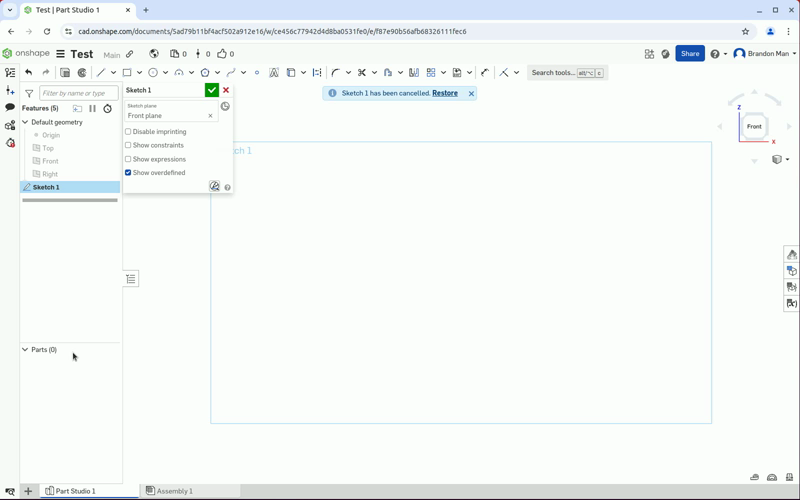
key(c)
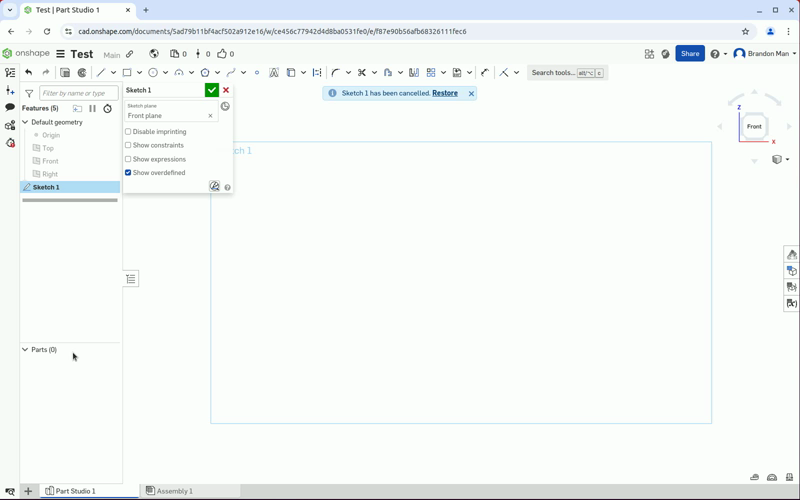
key_down(shift)
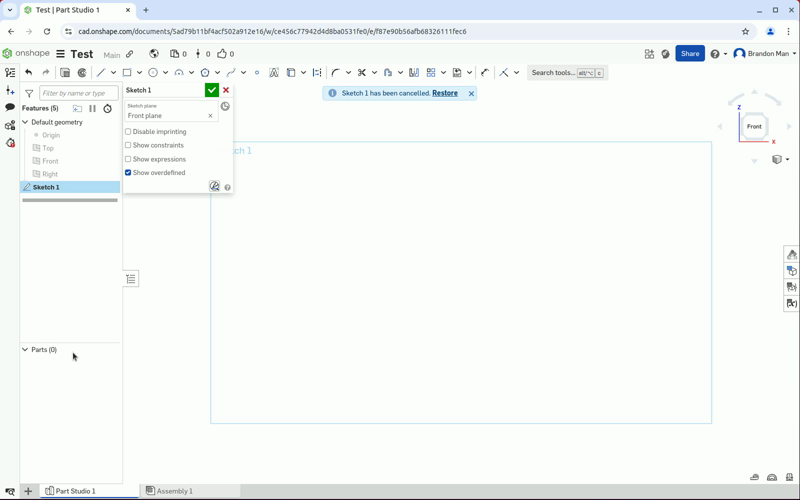
mouse_move(461, 282)
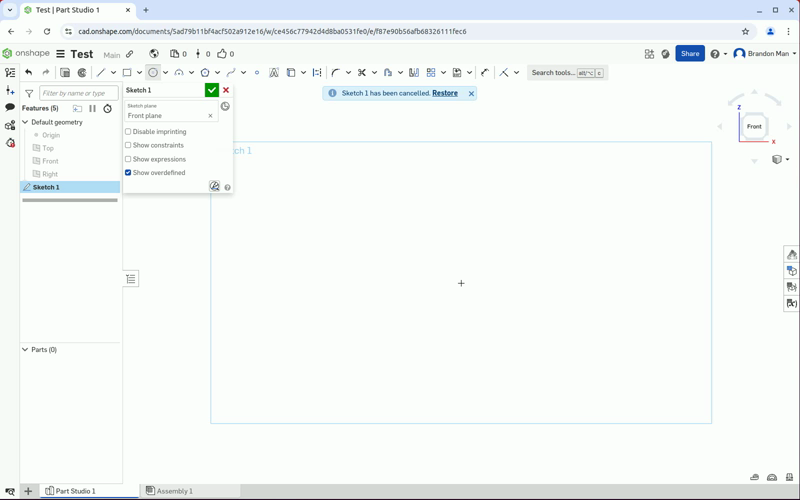
click(461, 282)
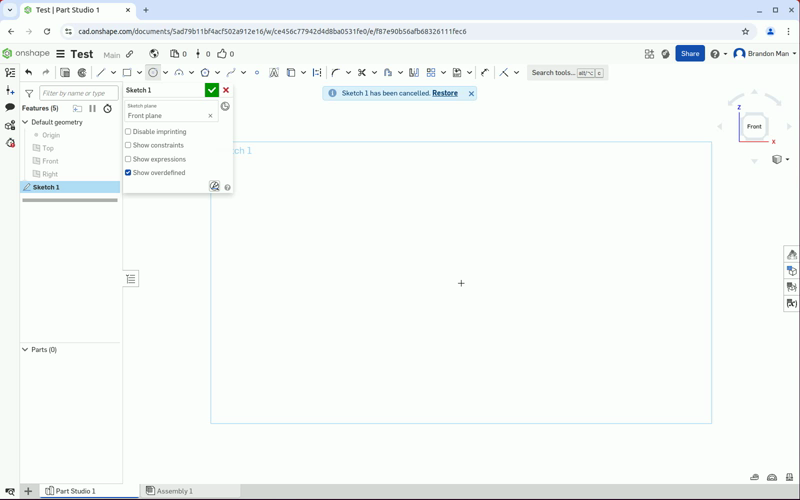
key_up(shift)
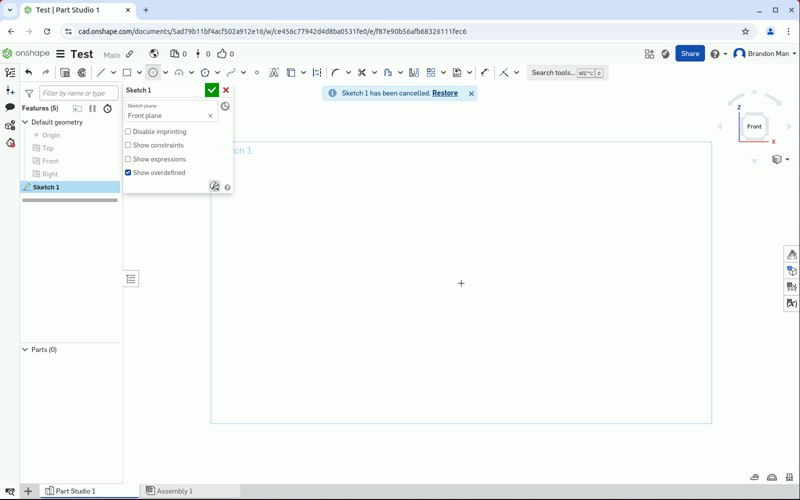
mouse_move(497, 282)
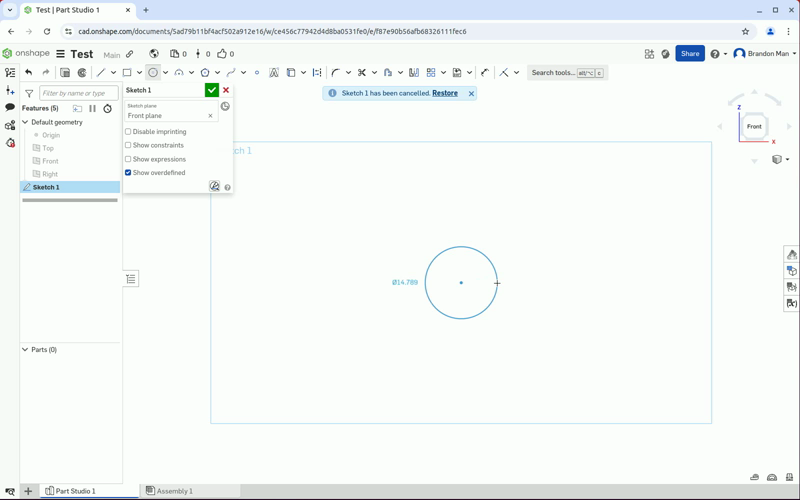
click(497, 282)
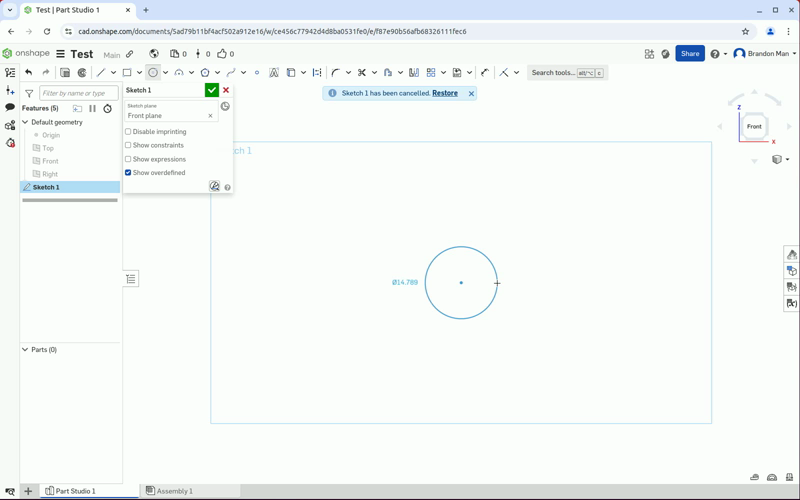
key(esc)
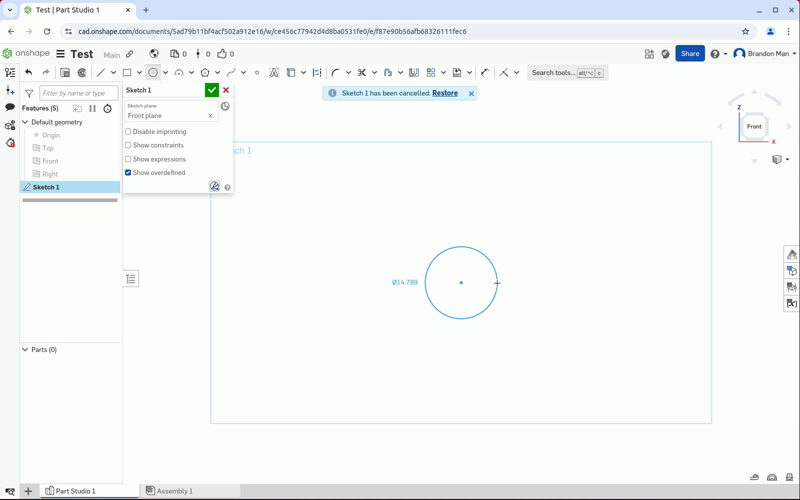
key(c)
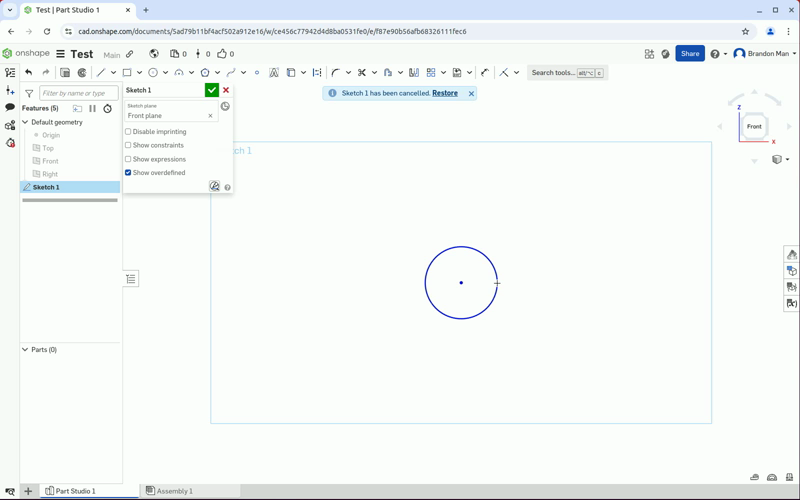
key_down(shift)
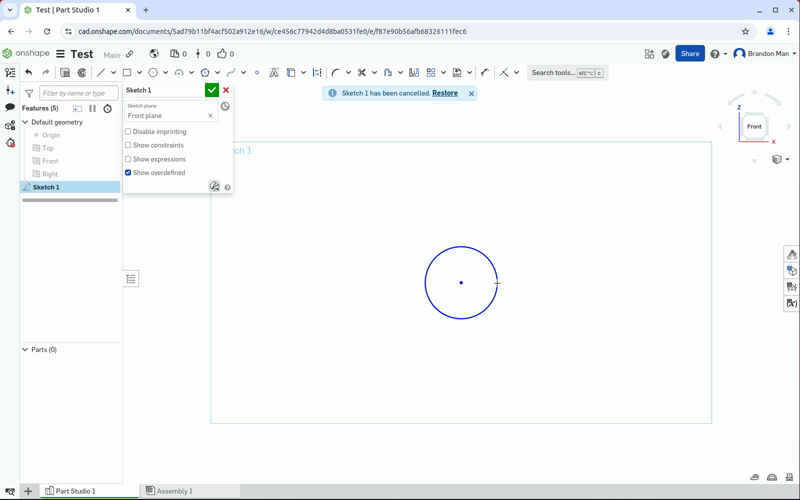
mouse_move(461, 282)
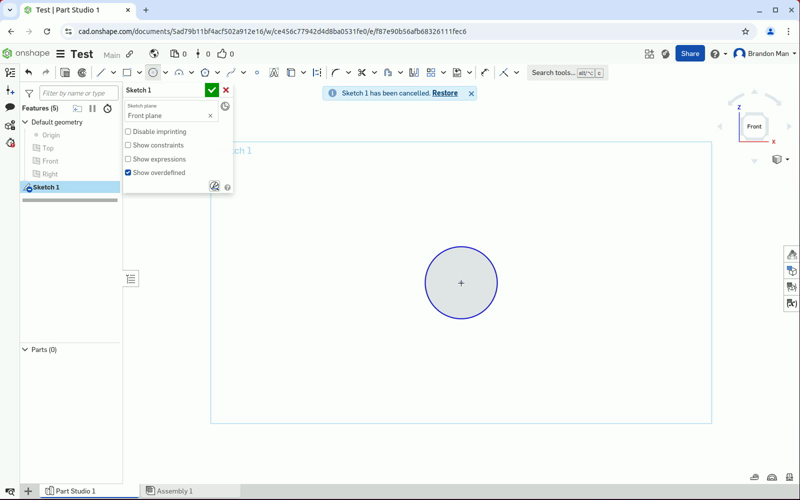
click(461, 282)
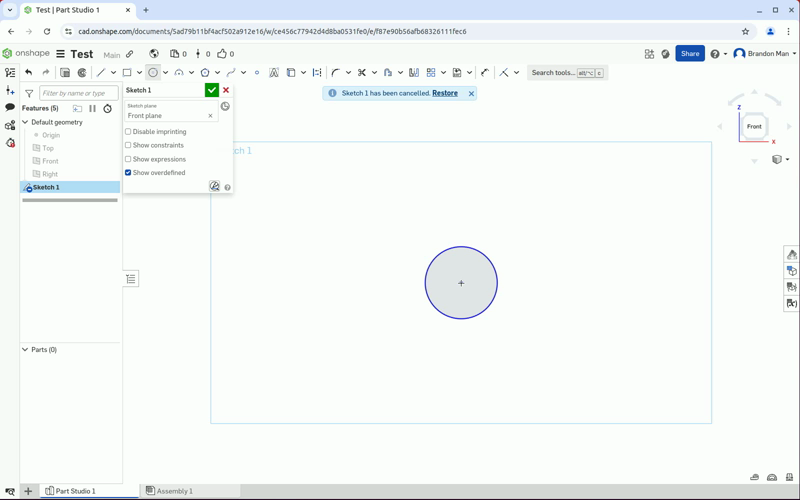
key_up(shift)
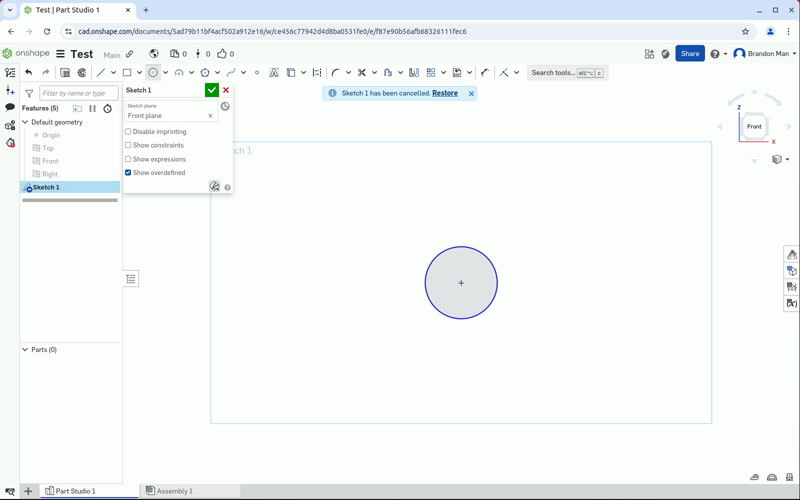
mouse_move(479, 282)
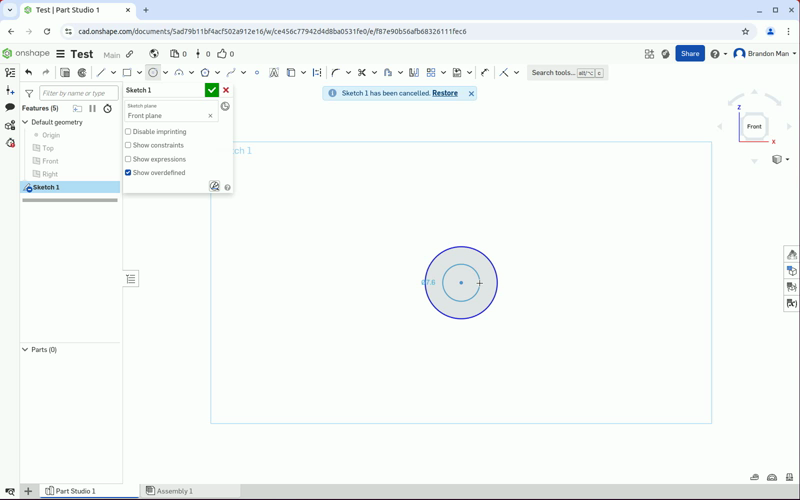
click(479, 282)
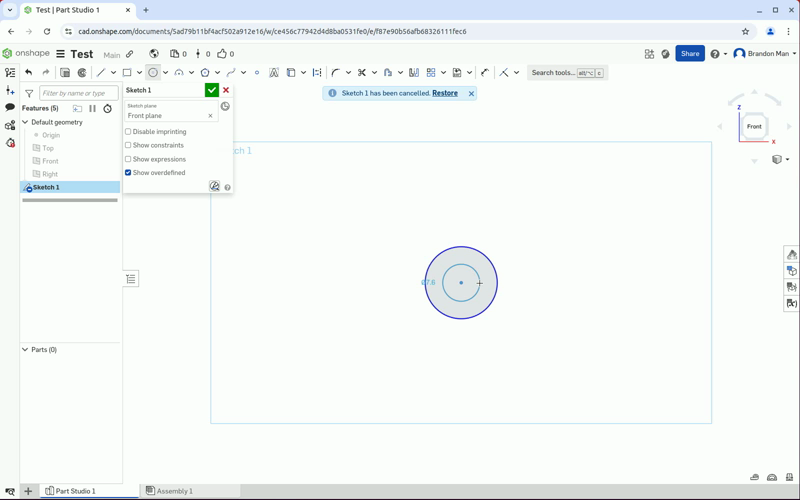
key(esc)
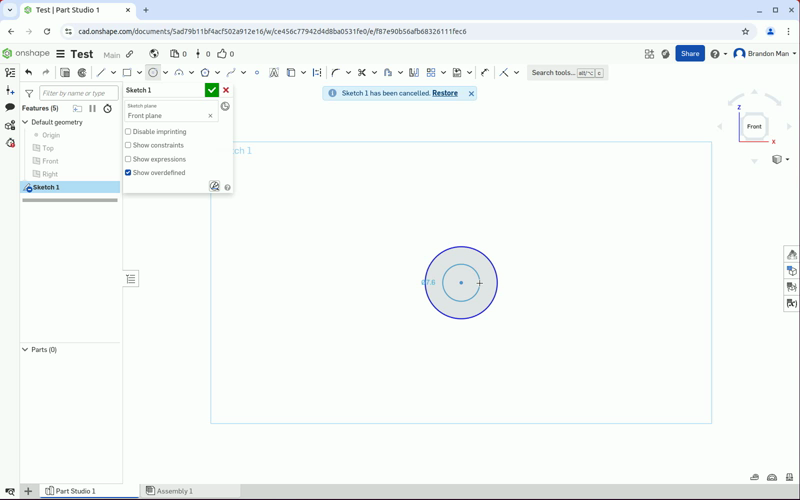
mouse_move(488, 292)
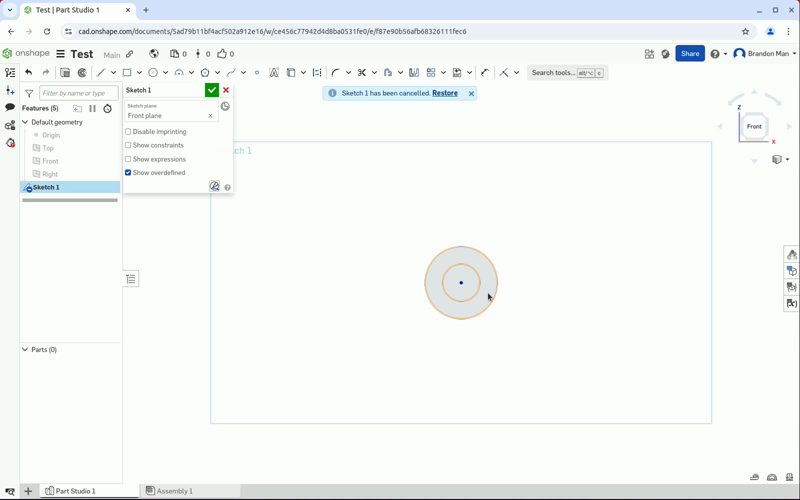
click(488, 292)
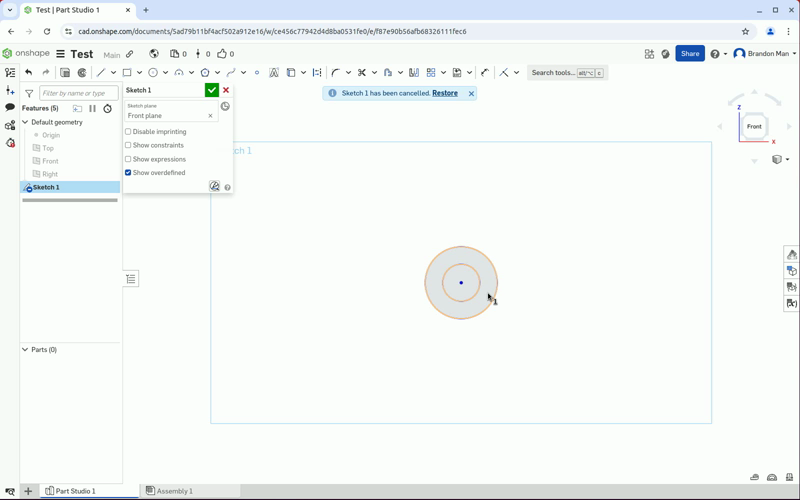
mouse_move(73, 352)
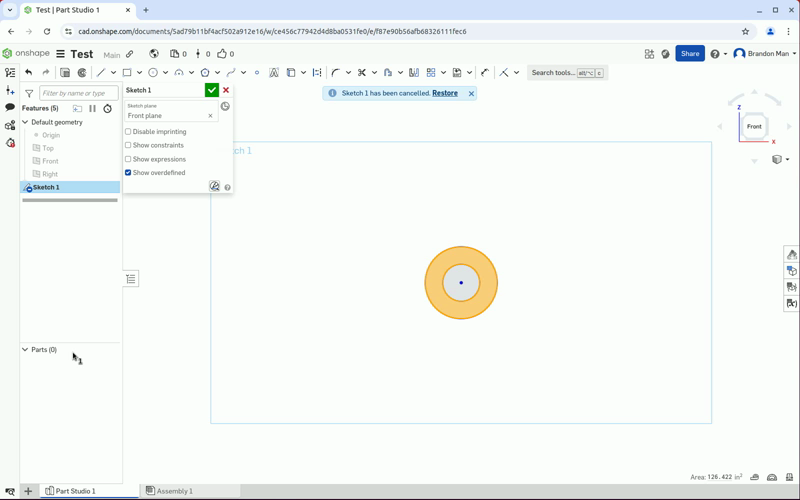
key(shift+y)
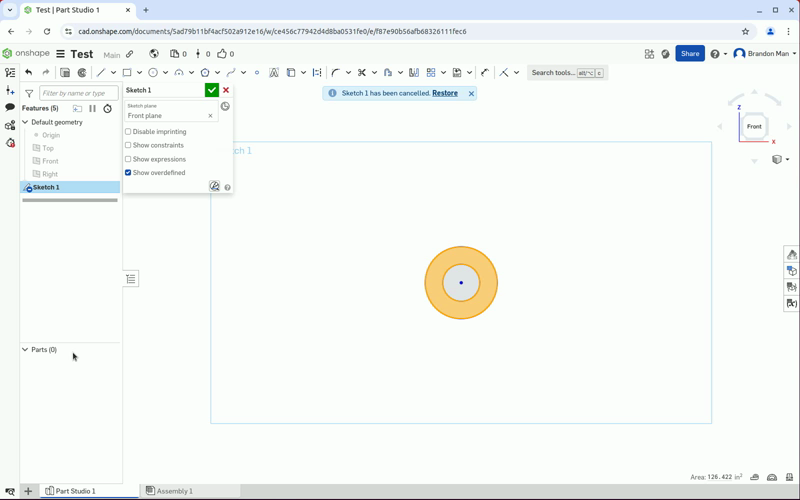
key(shift+e)
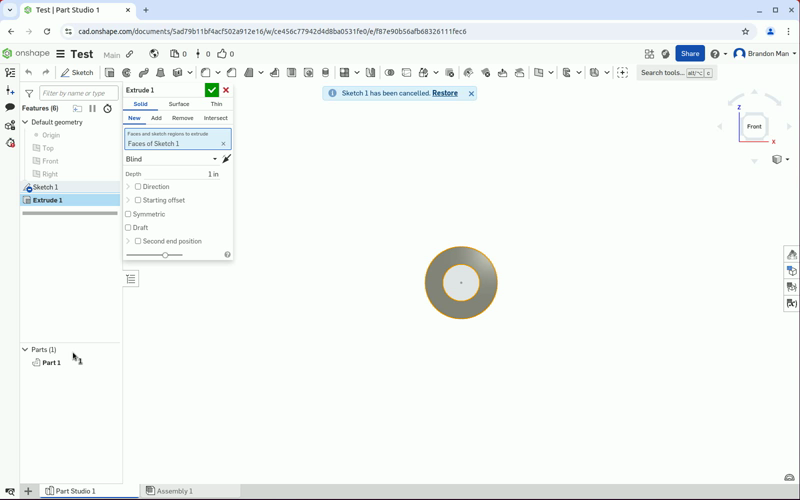
mouse_move(143, 106)
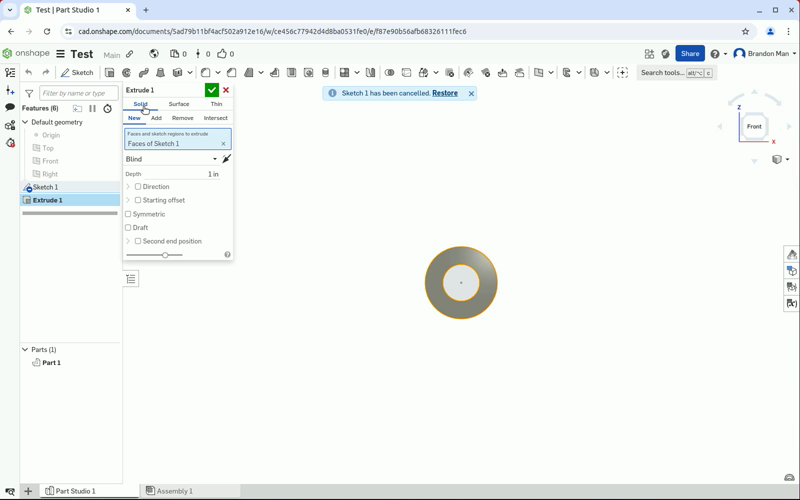
click(143, 106)
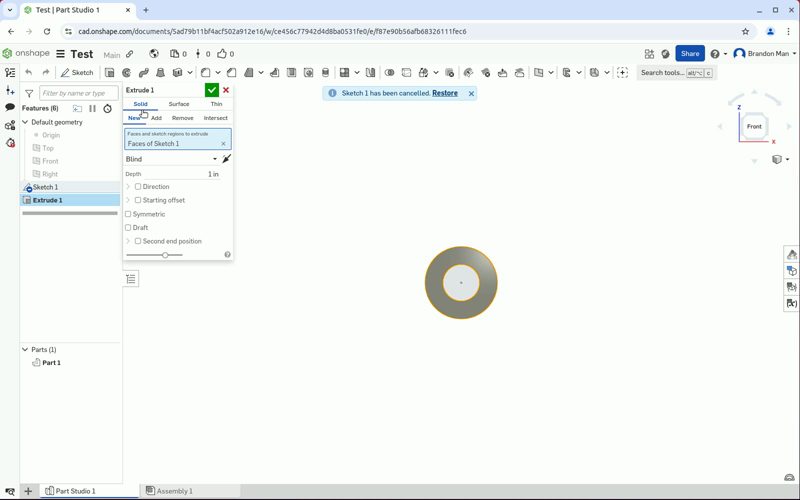
mouse_move(137, 120)
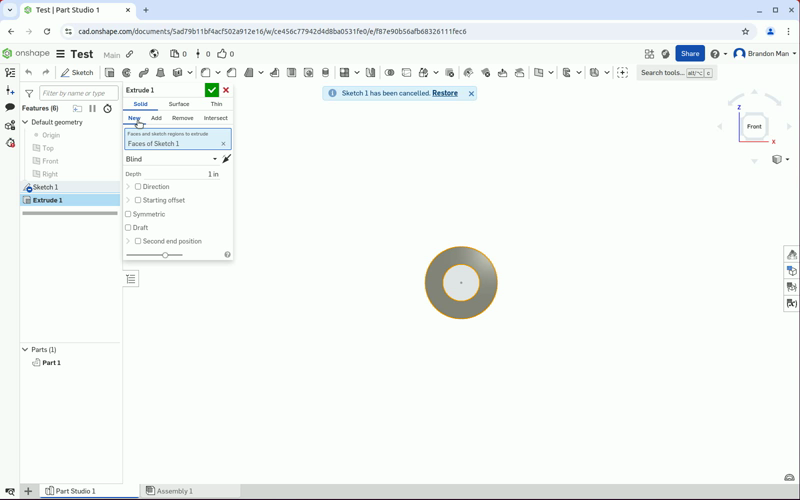
click(137, 120)
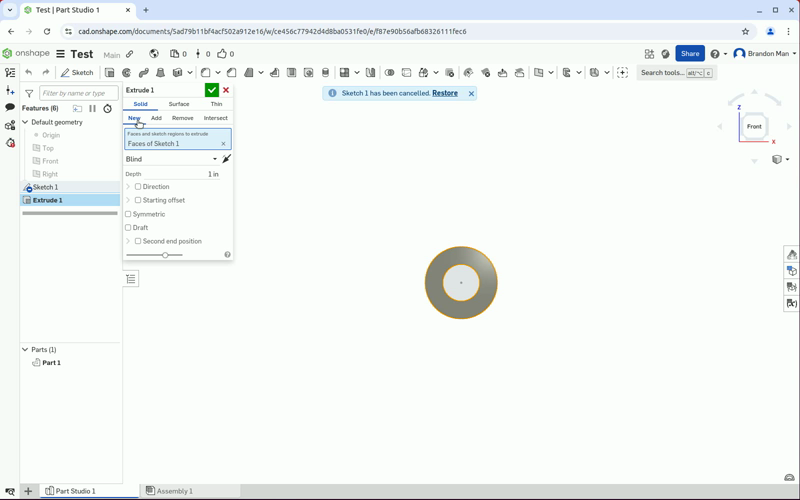
key(tab, 4)
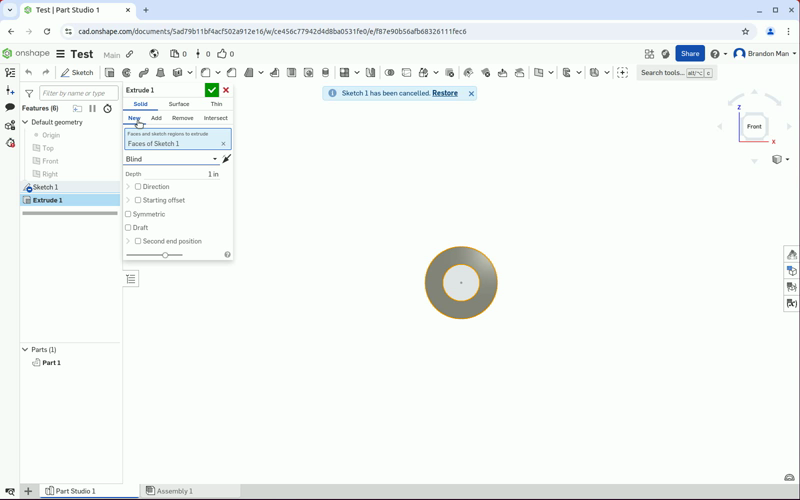
text(3.129)
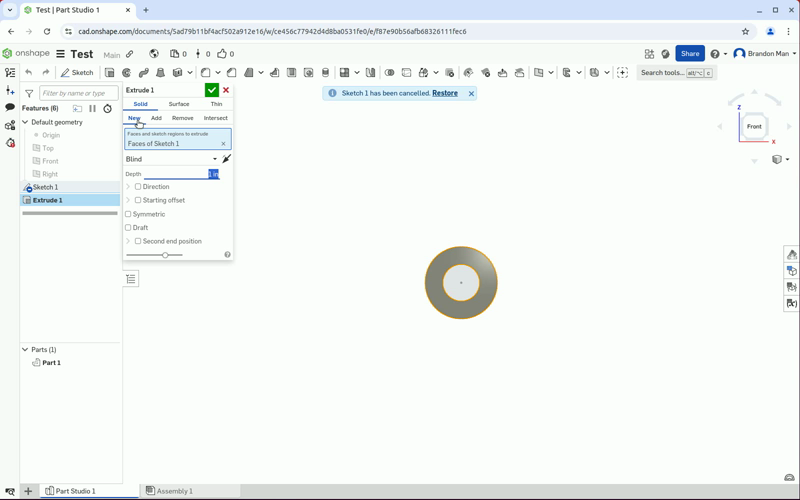
key(enter)
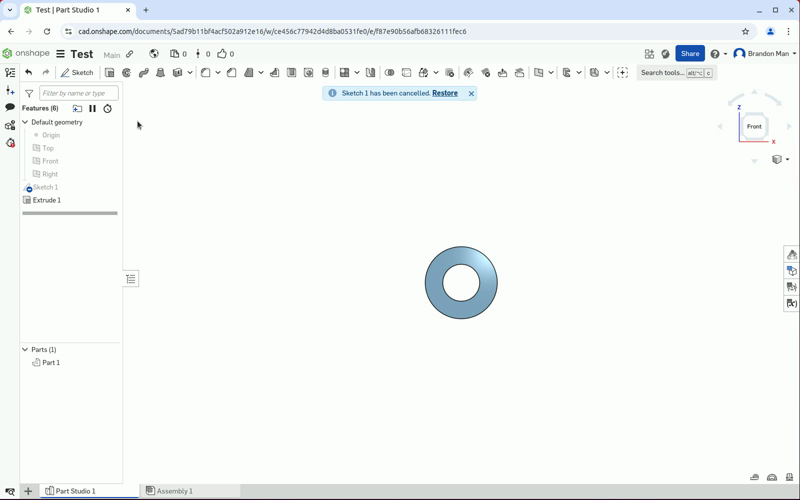
key(shift+h)
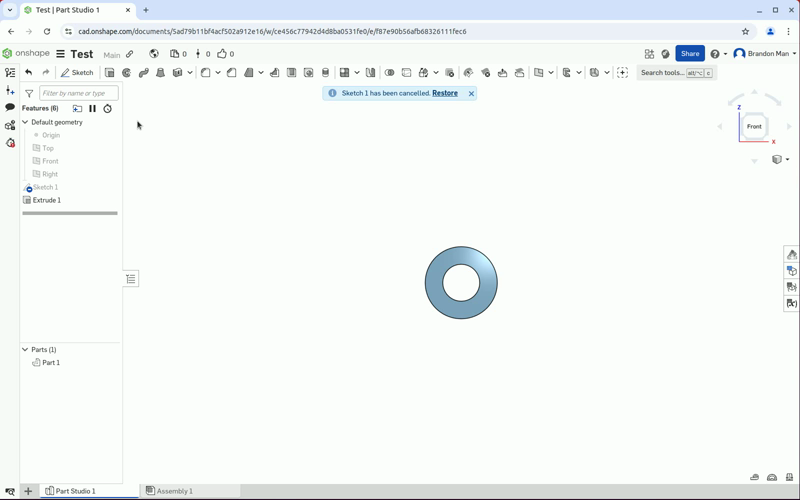
key(shift+h)
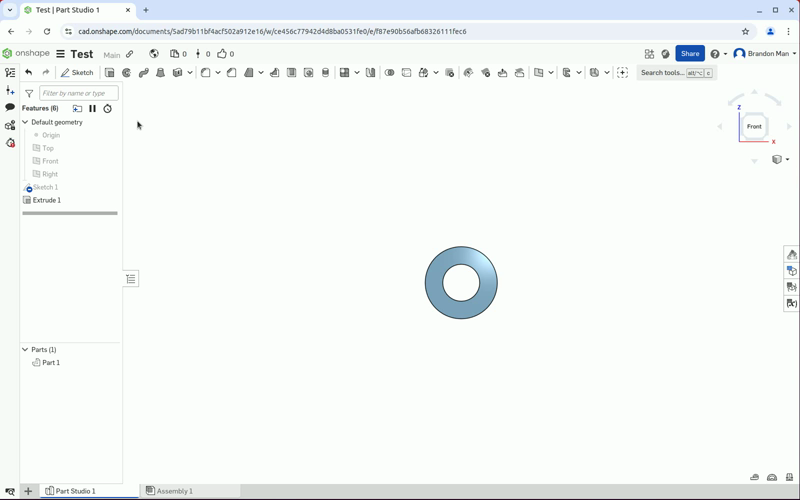
mouse_move(73, 189)
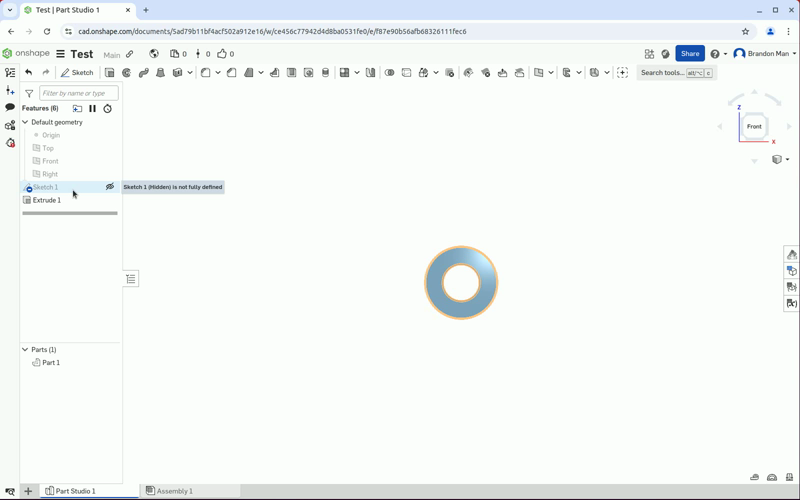
click(73, 189)
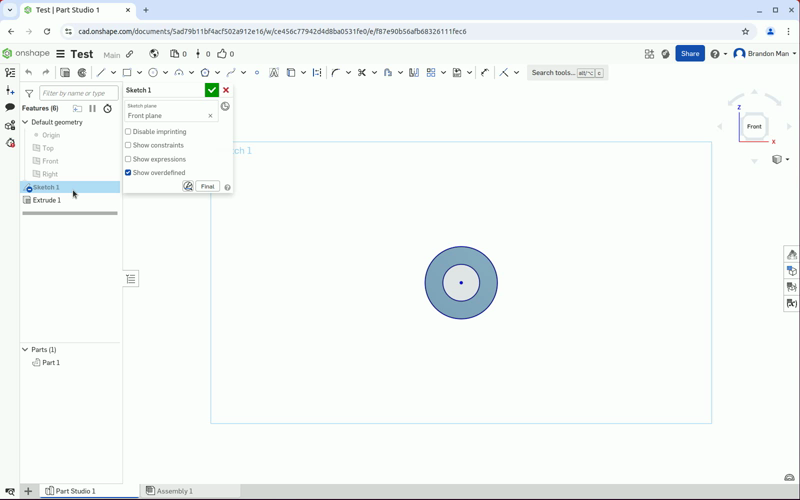
mouse_move(229, 92)
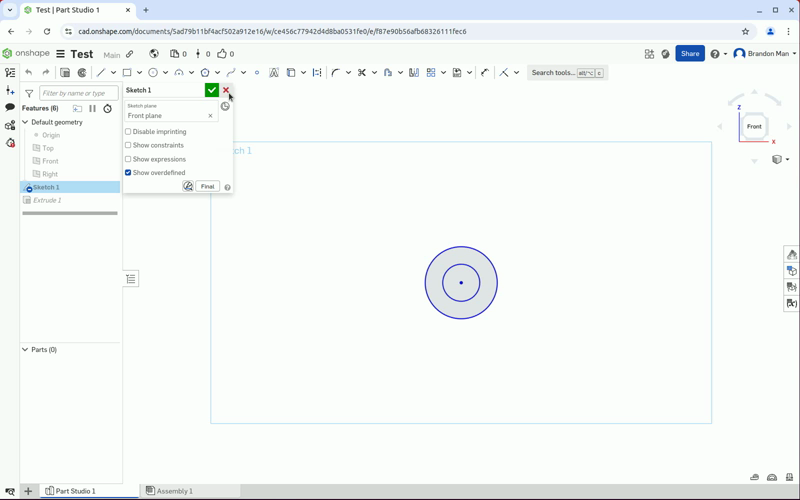
click(229, 92)
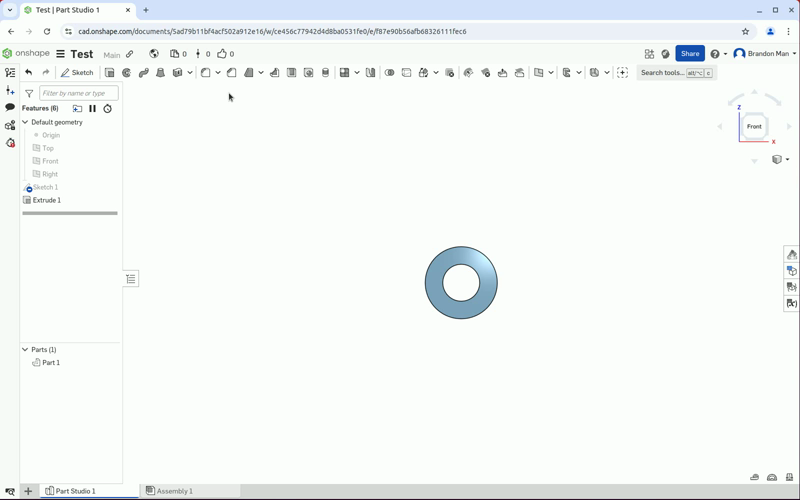
mouse_move(541, 75)
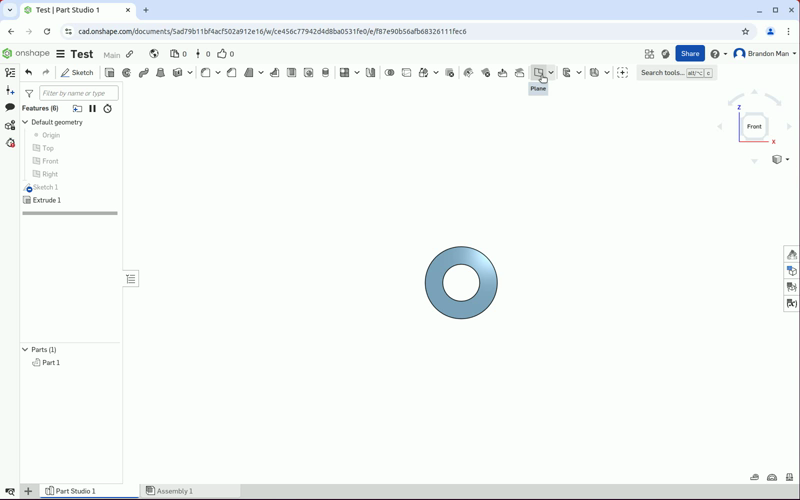
click(541, 75)
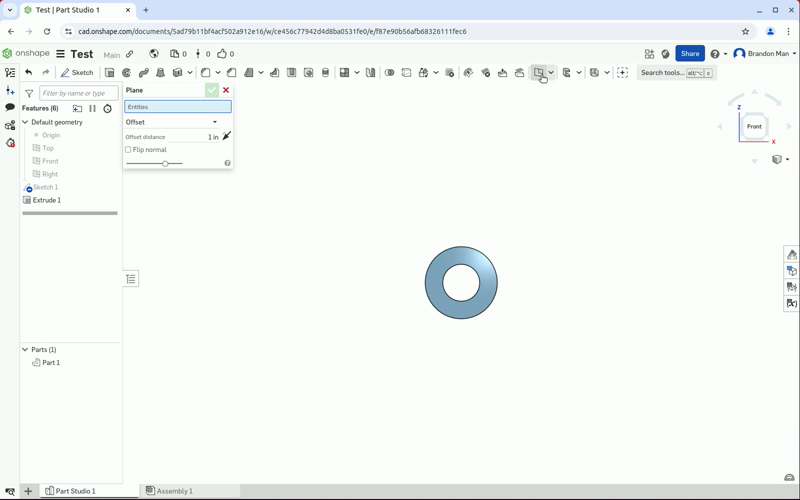
mouse_move(73, 163)
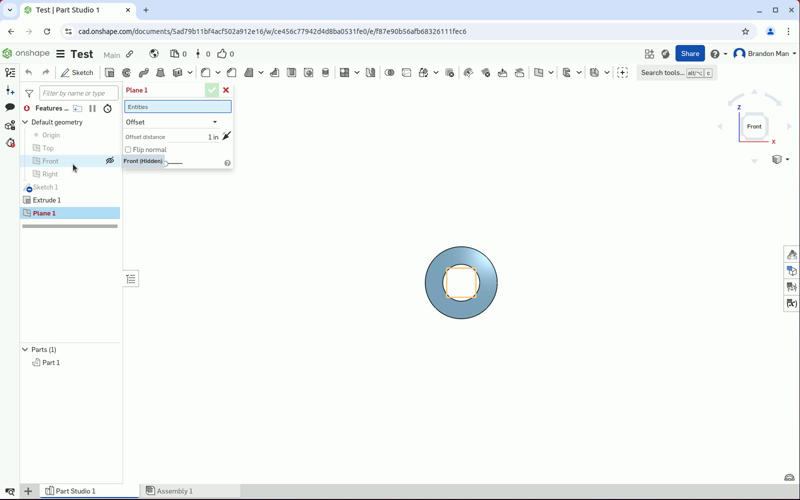
click(73, 163)
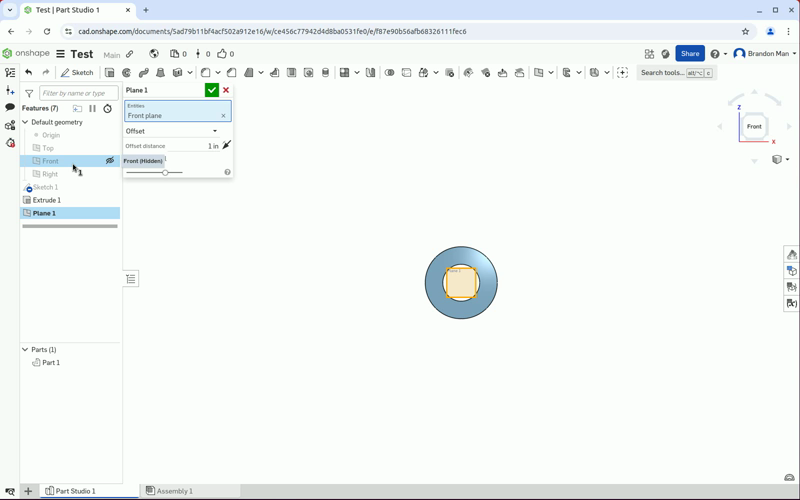
key(tab, 2)
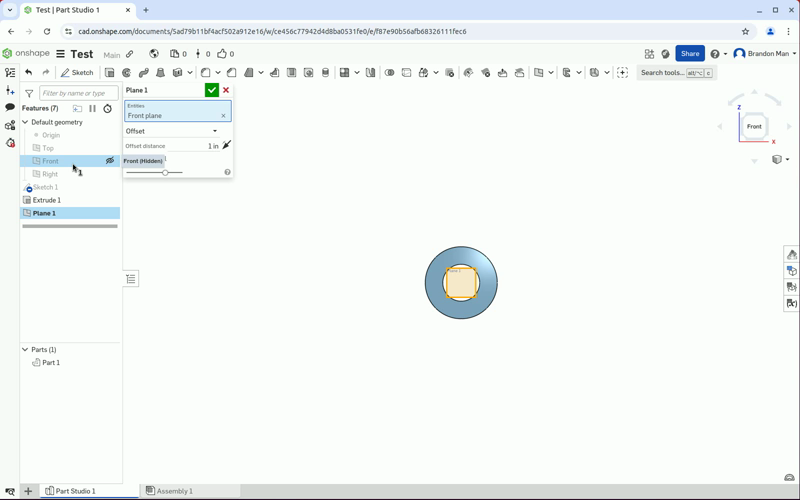
text(3.143)
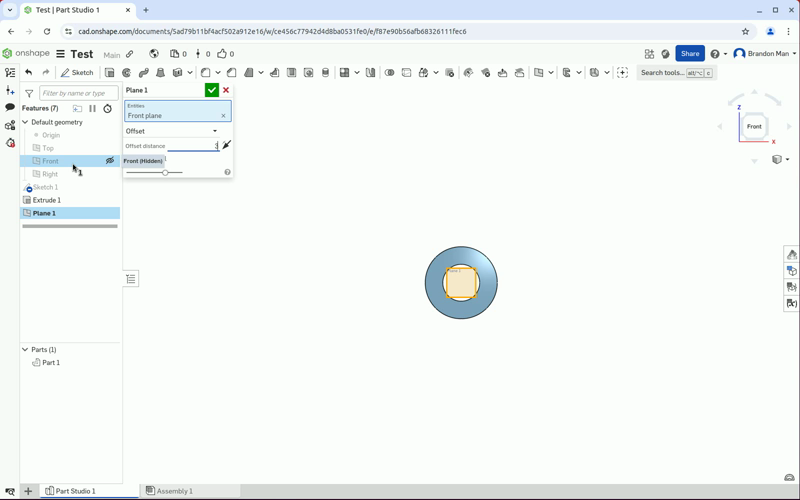
key(enter, 2)
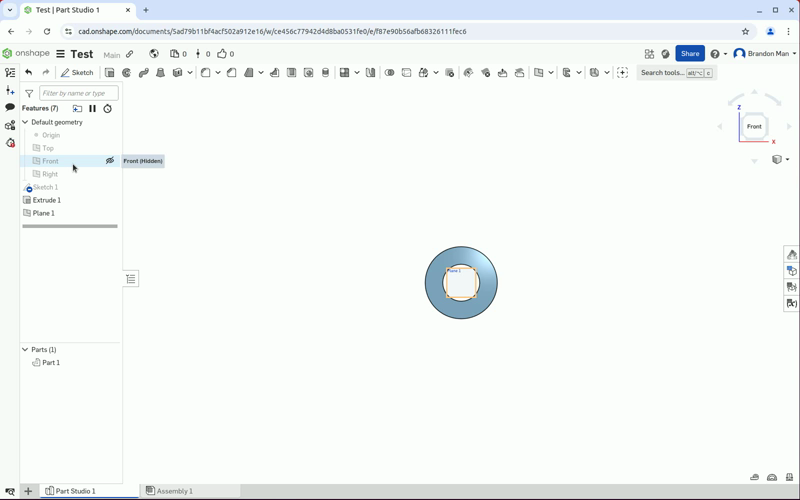
key(shift+s)
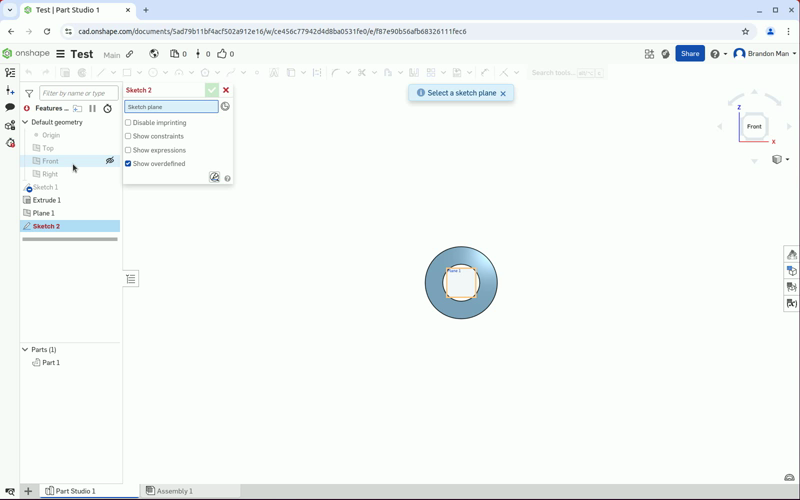
mouse_move(73, 215)
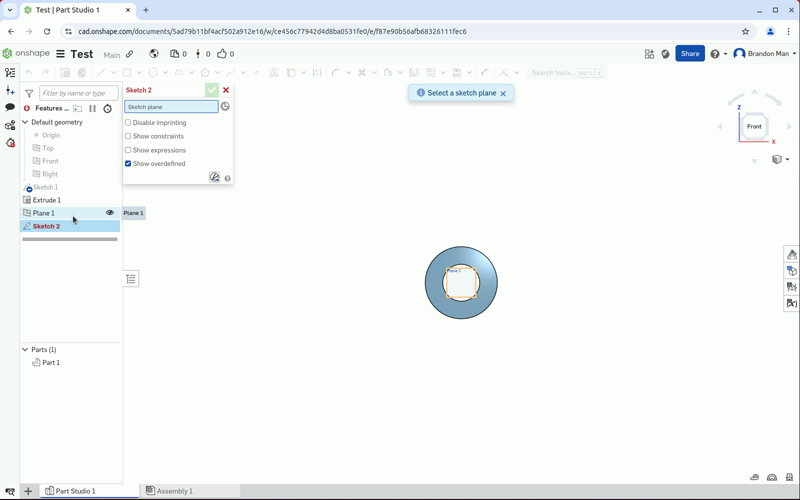
click(73, 215)
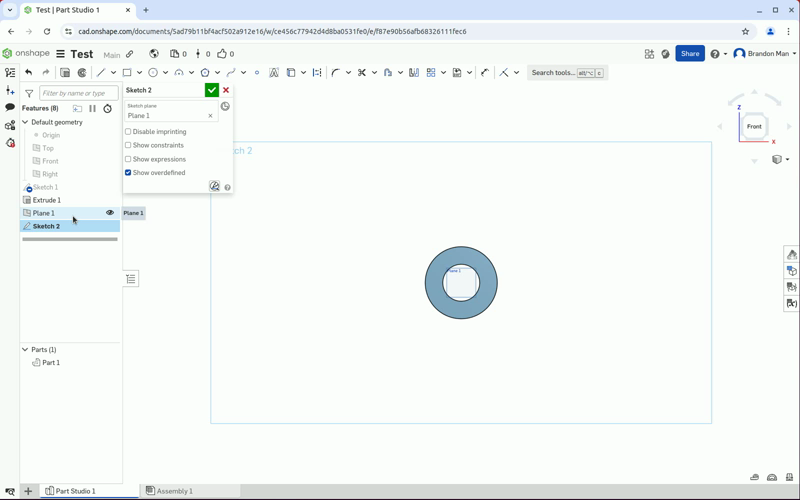
mouse_move(73, 352)
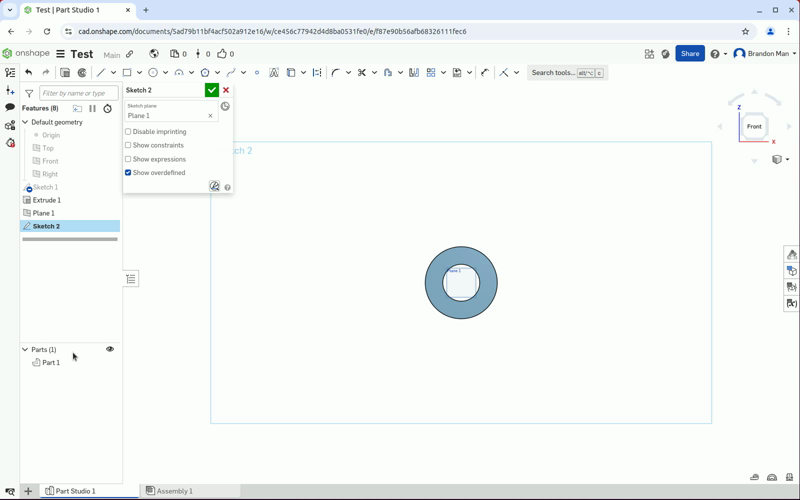
key(y)
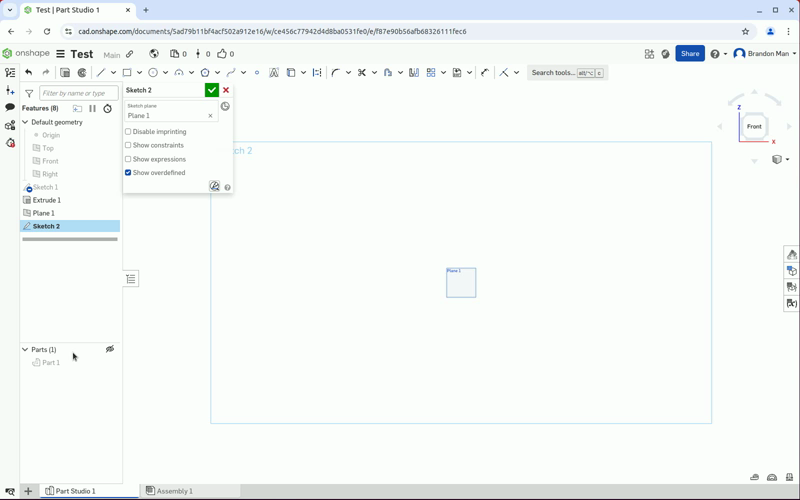
key(c)
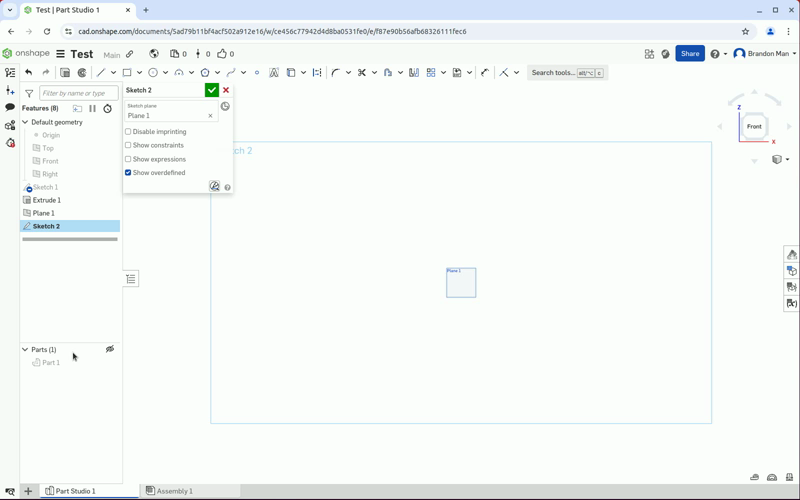
key_down(shift)
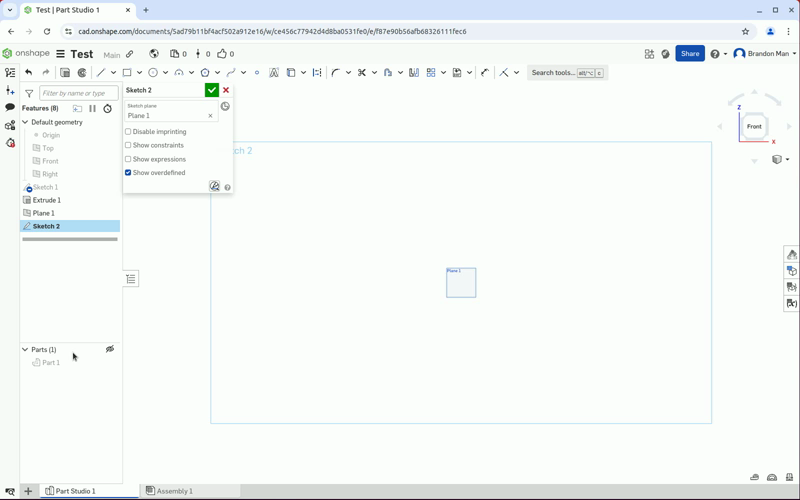
mouse_move(461, 282)
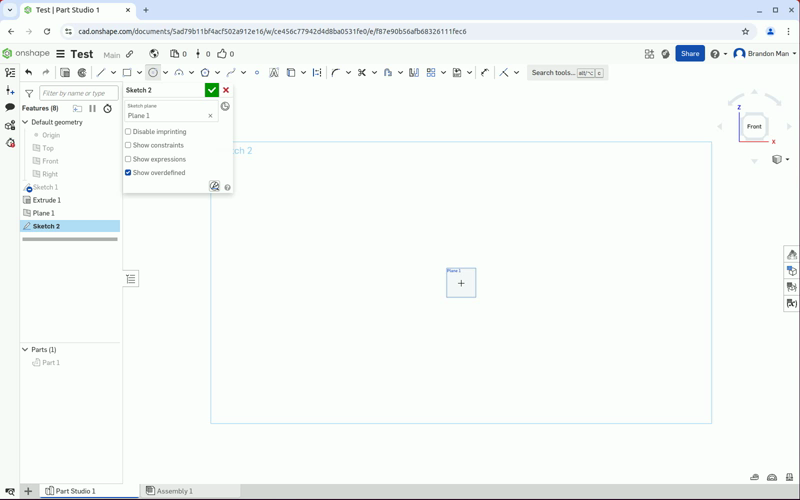
click(461, 282)
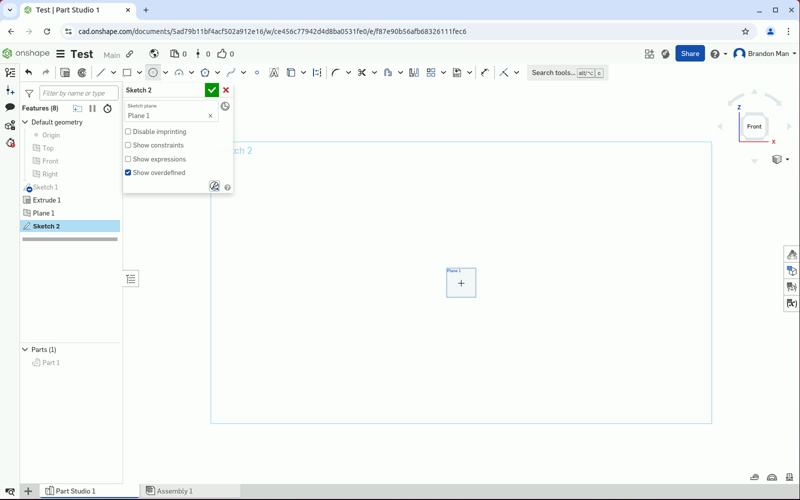
key_up(shift)
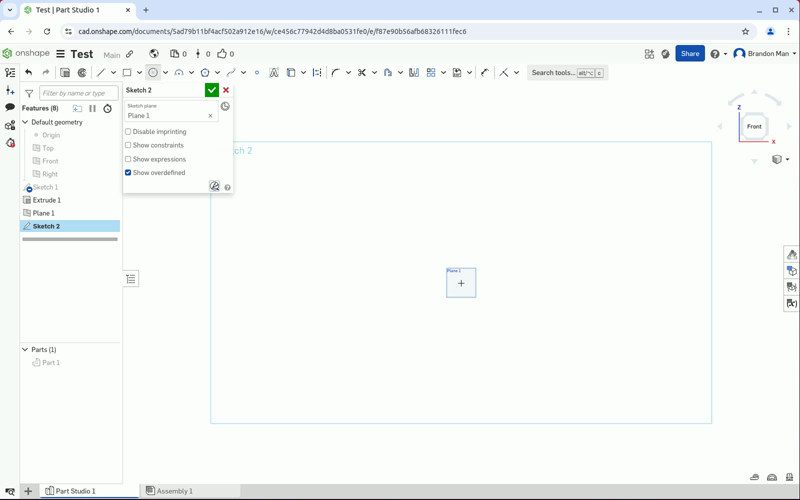
mouse_move(494, 282)
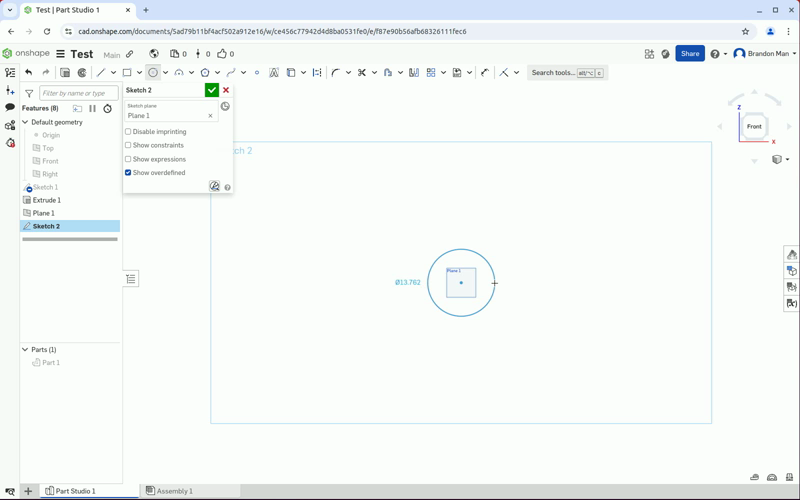
click(494, 282)
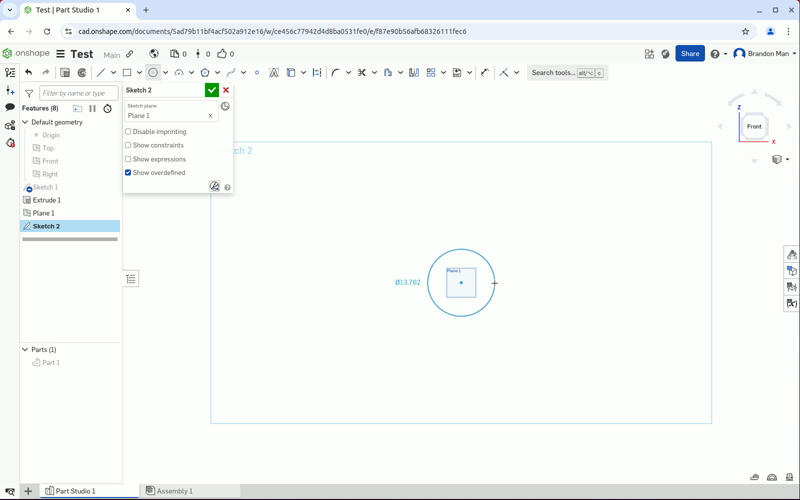
key(esc)
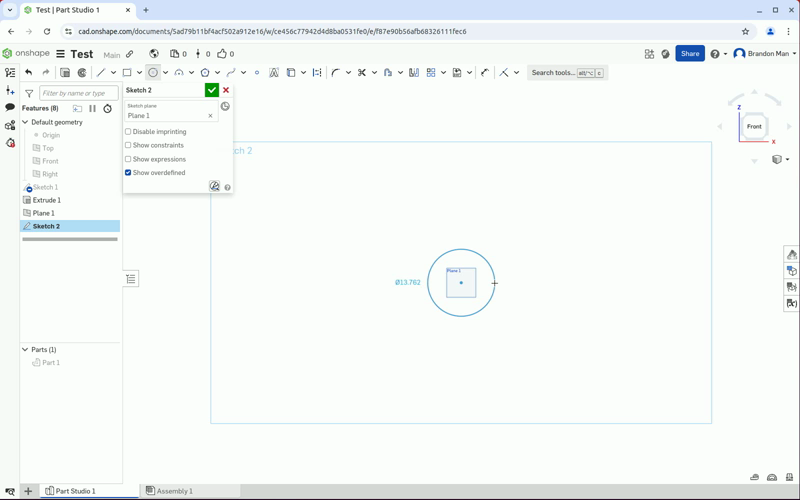
key(c)
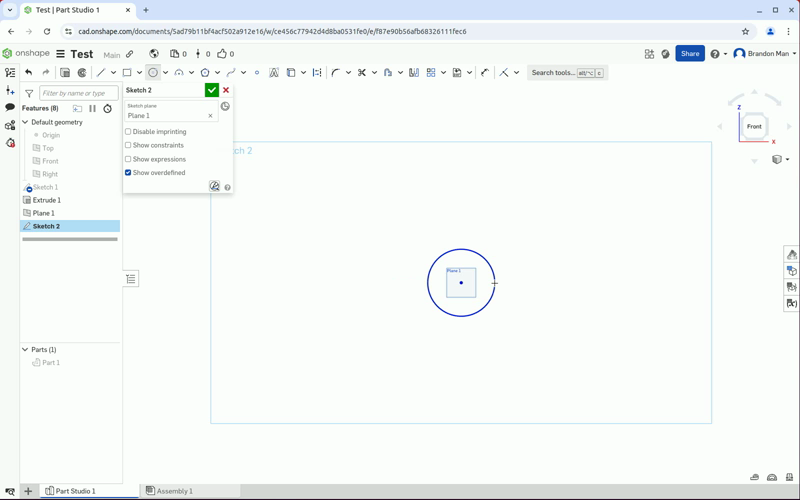
key_down(shift)
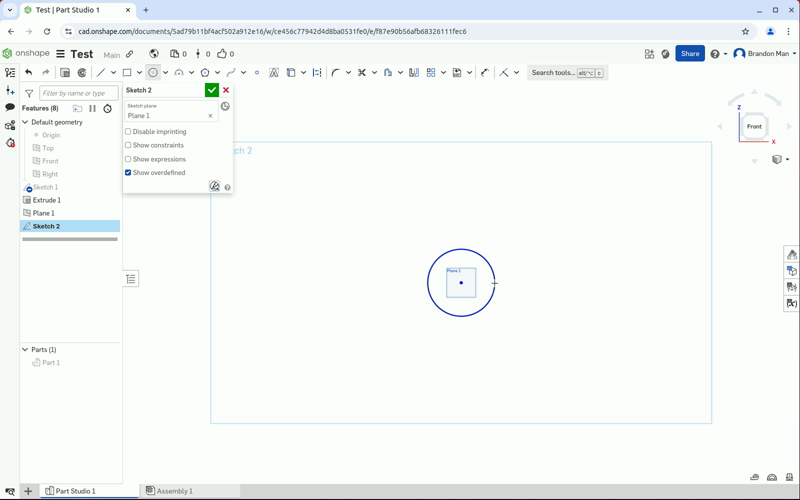
mouse_move(461, 282)
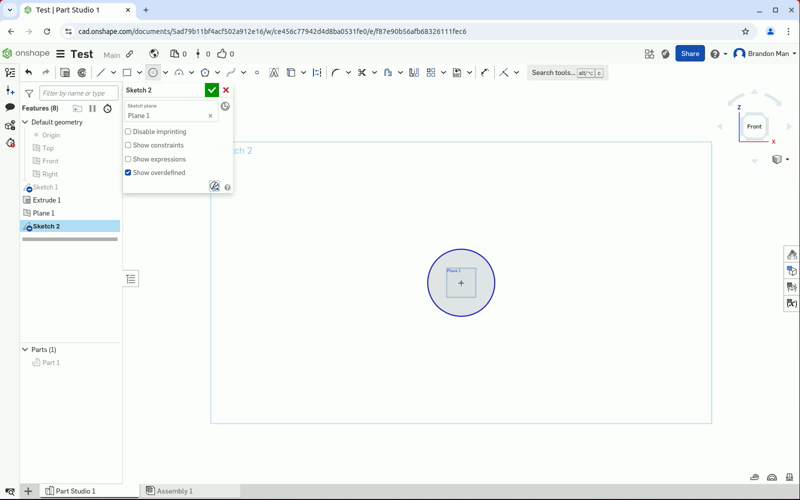
click(461, 282)
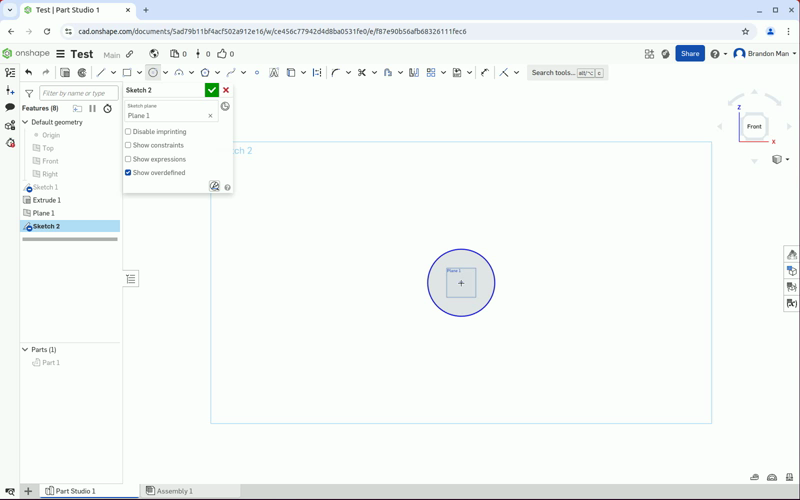
key_up(shift)
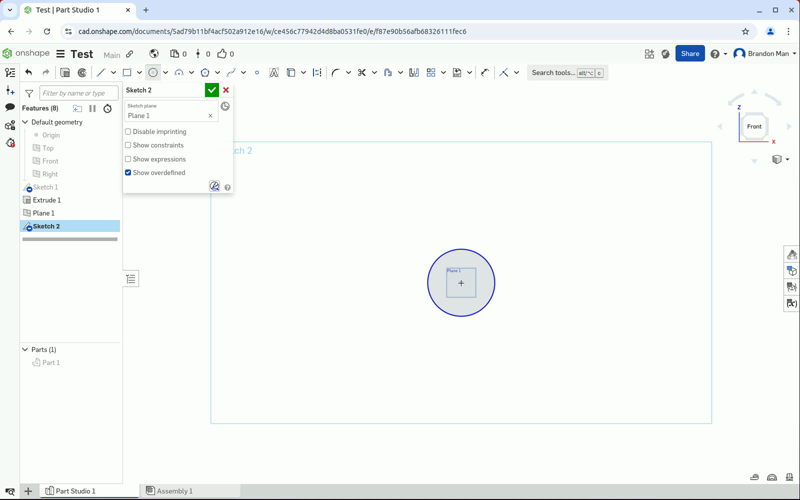
mouse_move(480, 282)
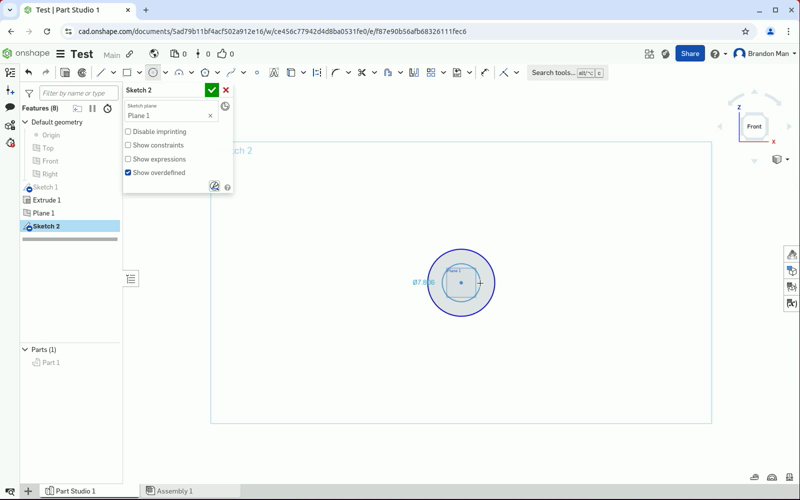
click(480, 282)
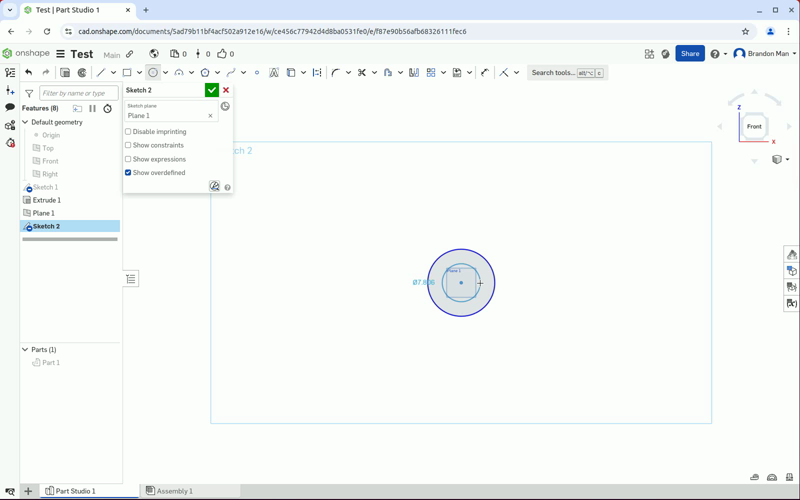
key(esc)
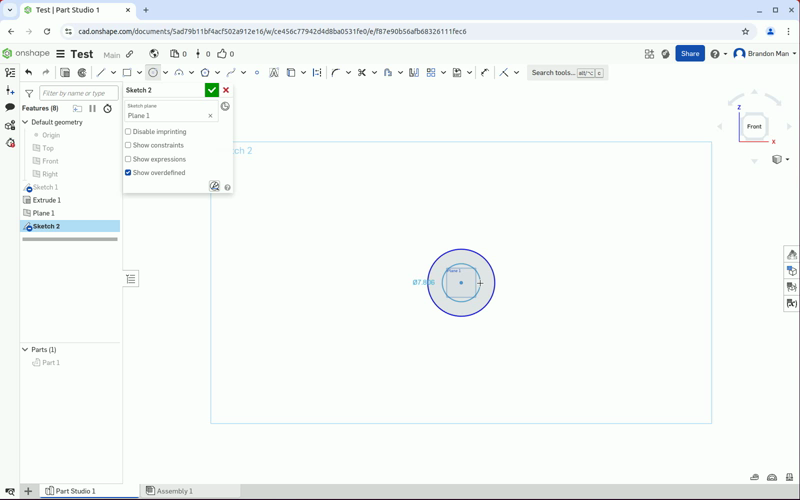
mouse_move(483, 298)
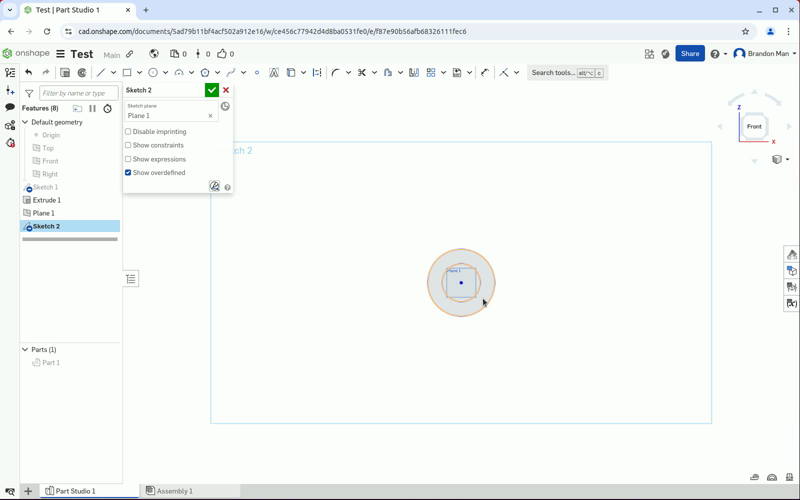
click(483, 298)
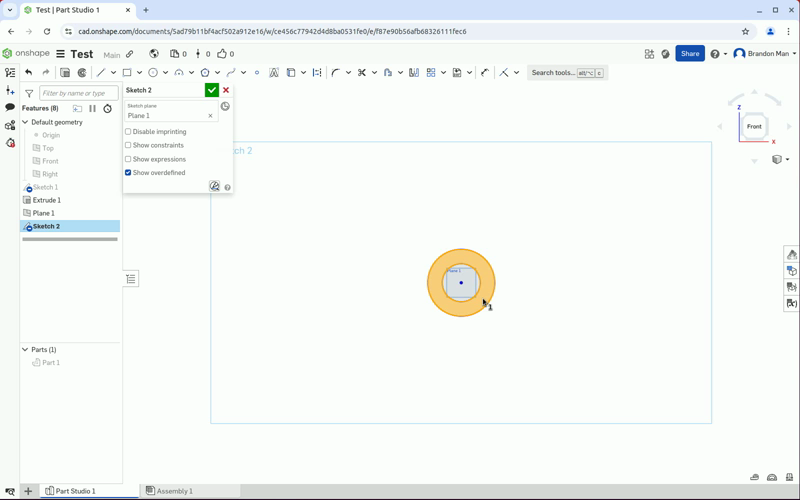
mouse_move(73, 352)
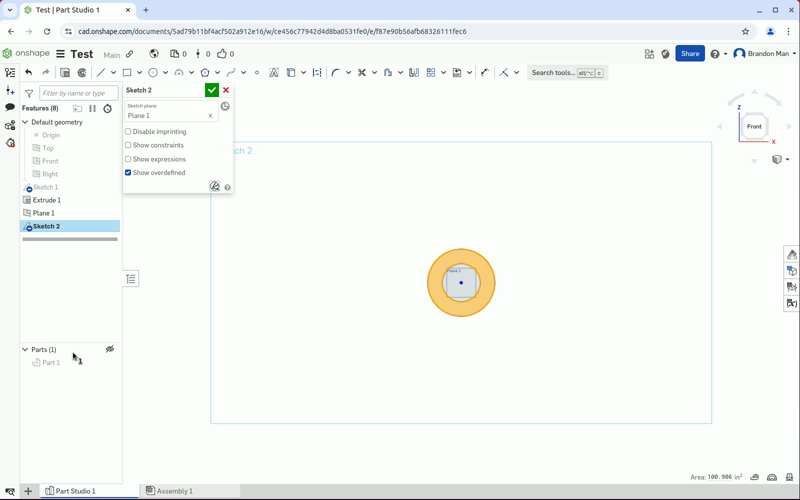
key(shift+y)
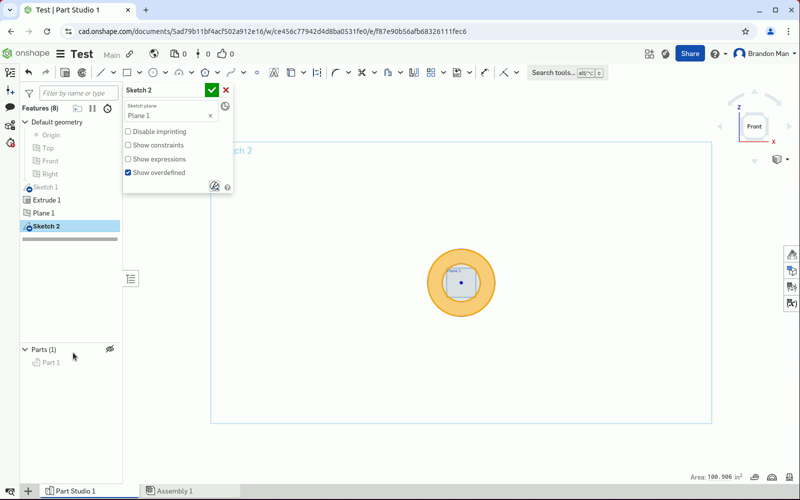
key(shift+e)
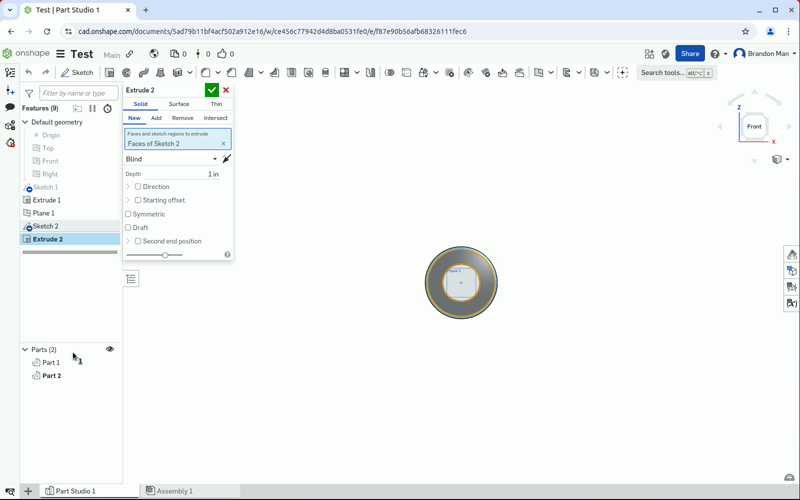
mouse_move(143, 106)
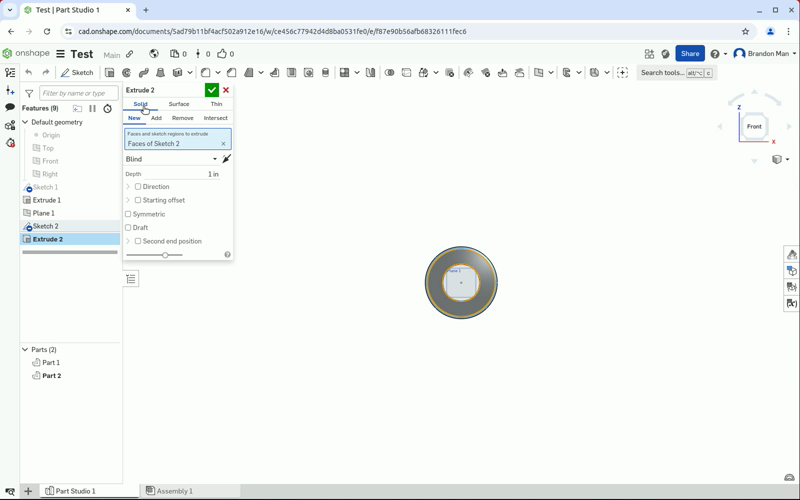
click(143, 106)
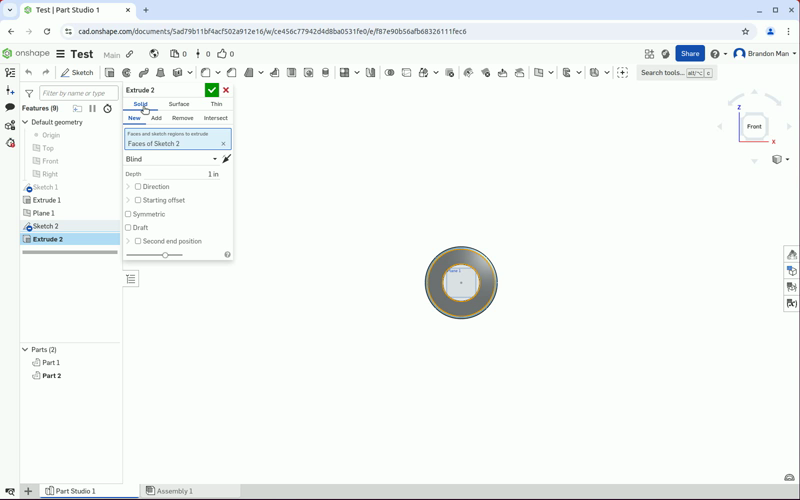
mouse_move(137, 120)
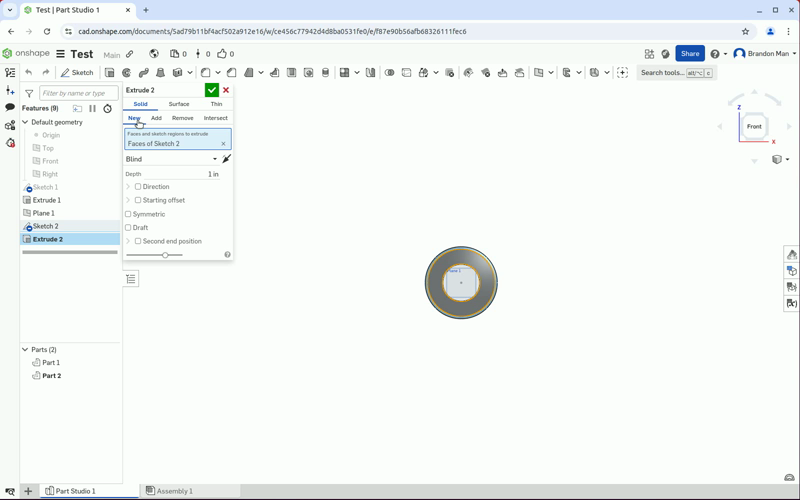
click(137, 120)
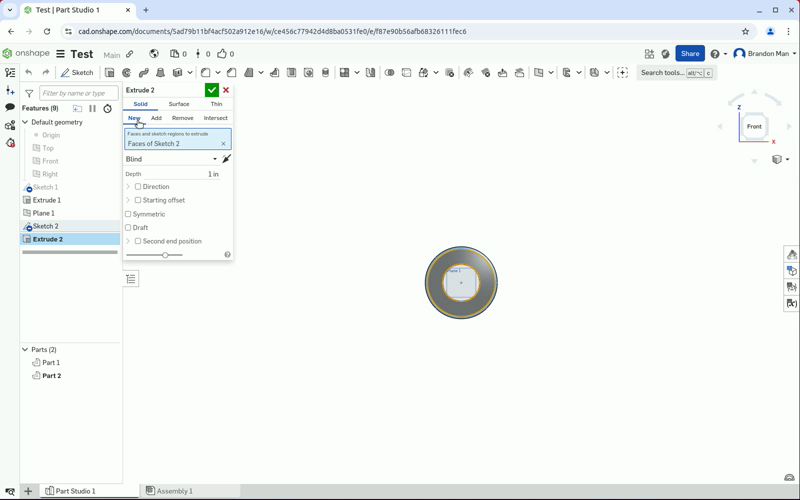
key(tab, 4)
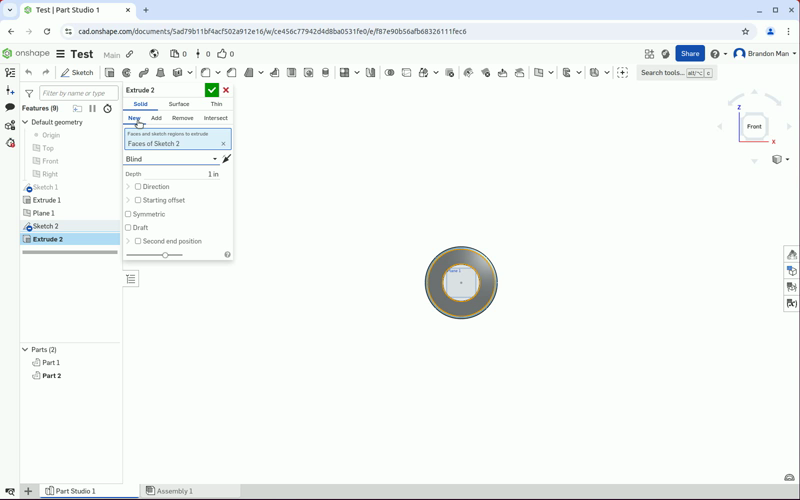
text(0.963)
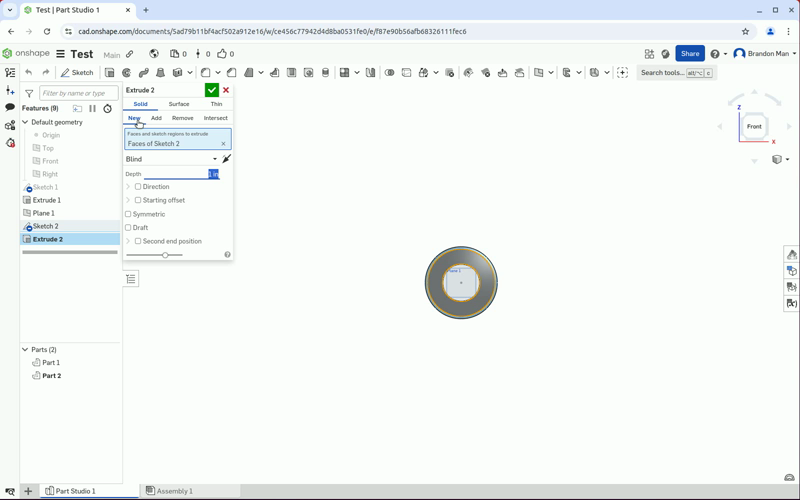
key(enter)
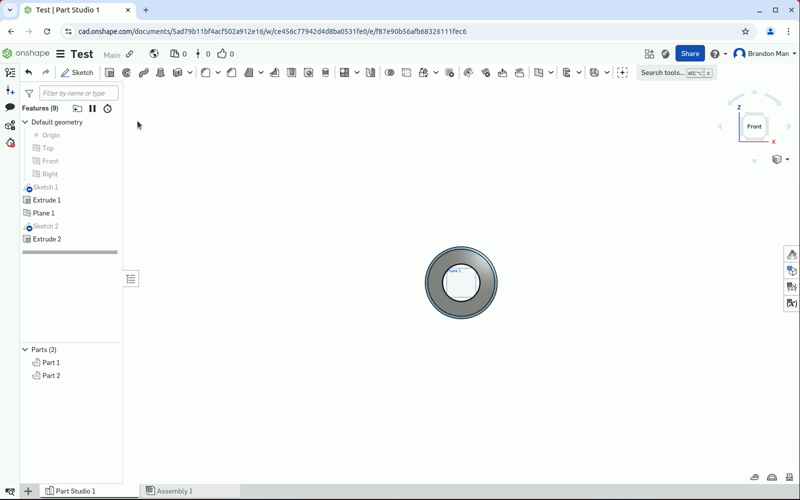
key(shift+h)
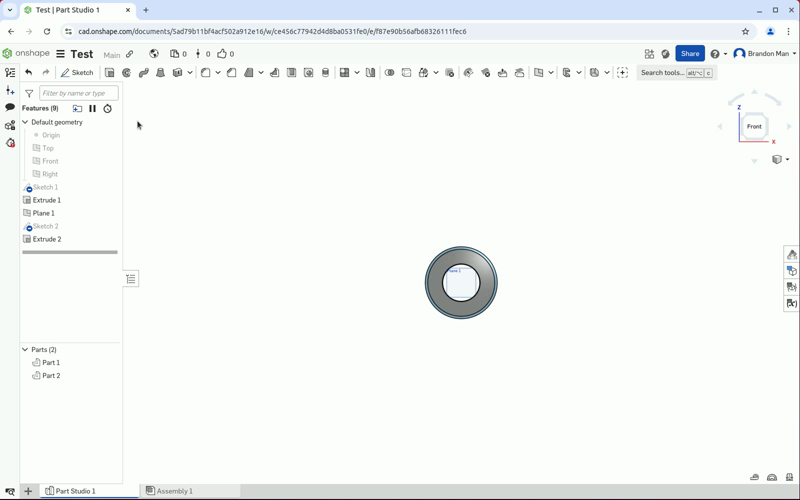
key(shift+h)
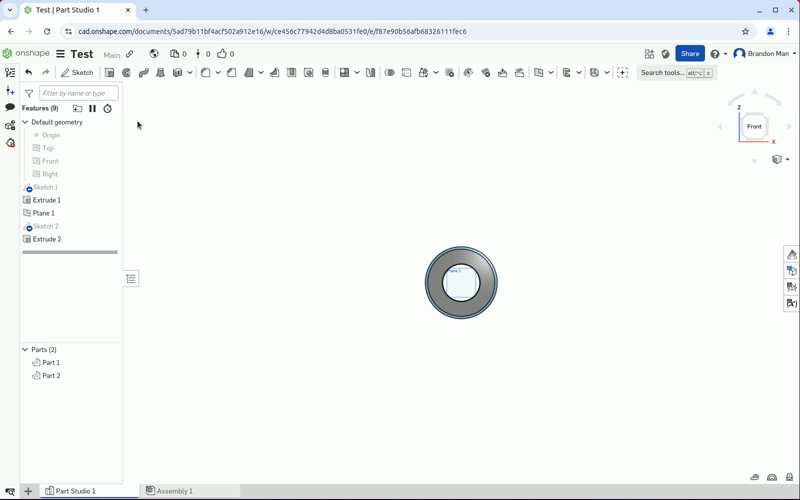
key(shift+7)
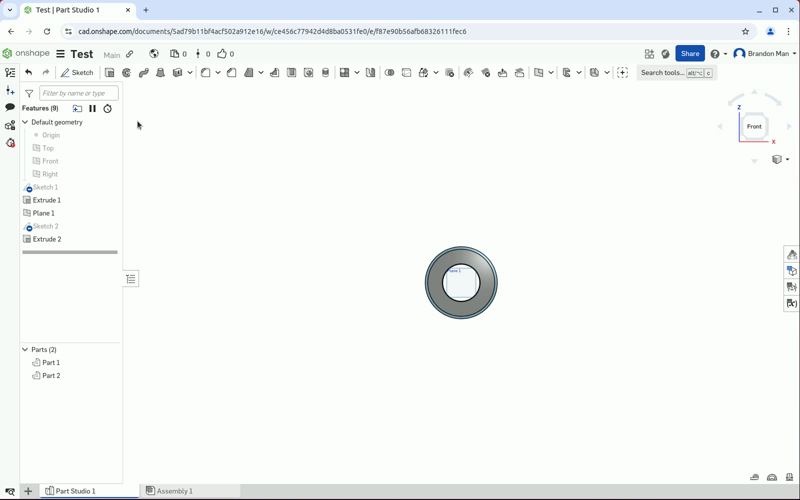
key(left, 2)
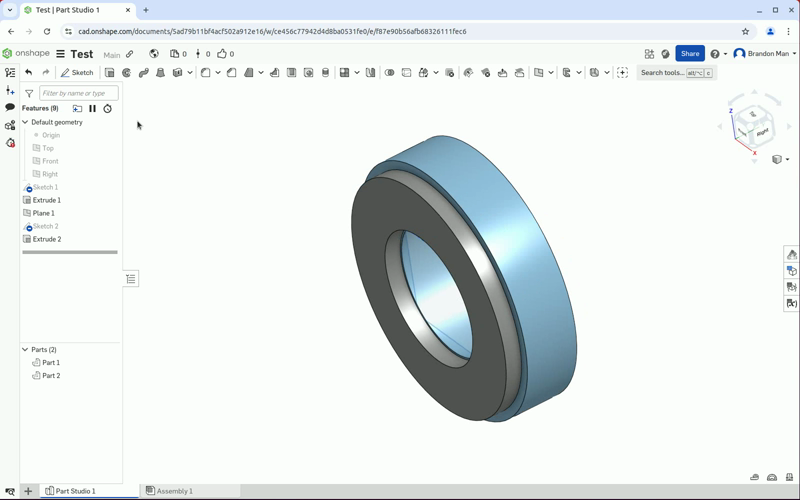
key(down, 2)
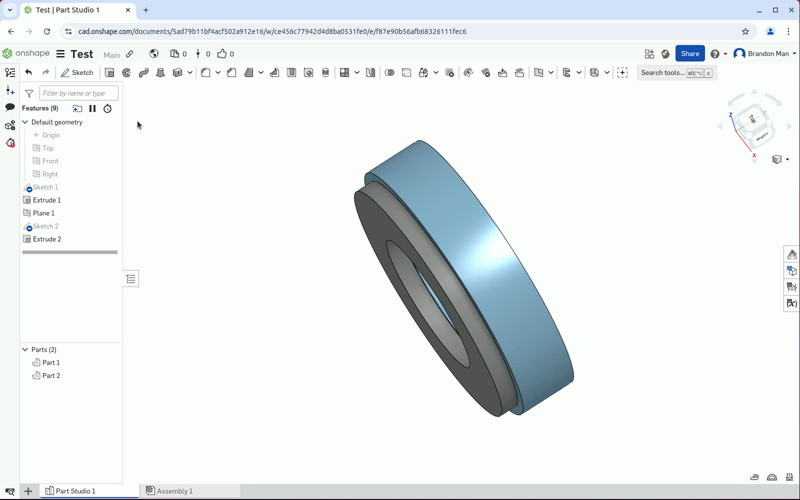
key(up, 2)
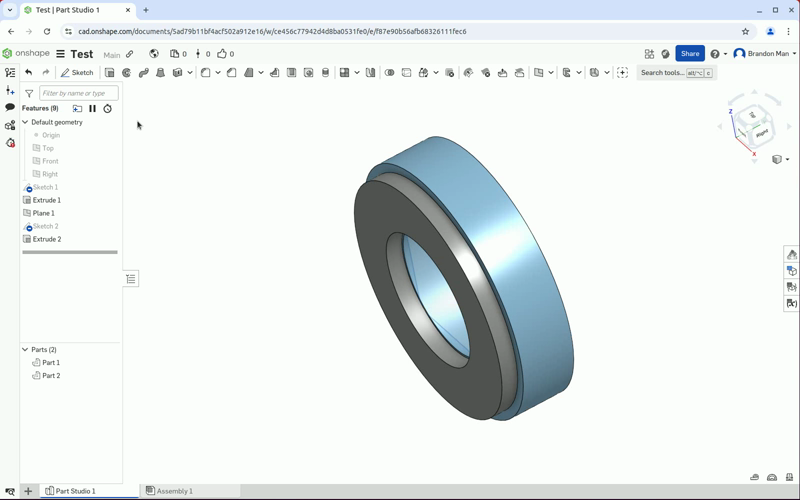
key(right, 2)
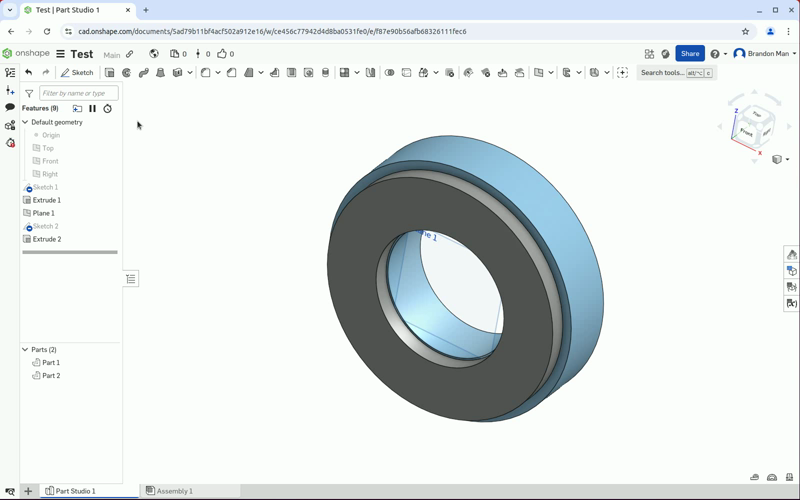
mouse_move(73, 189)
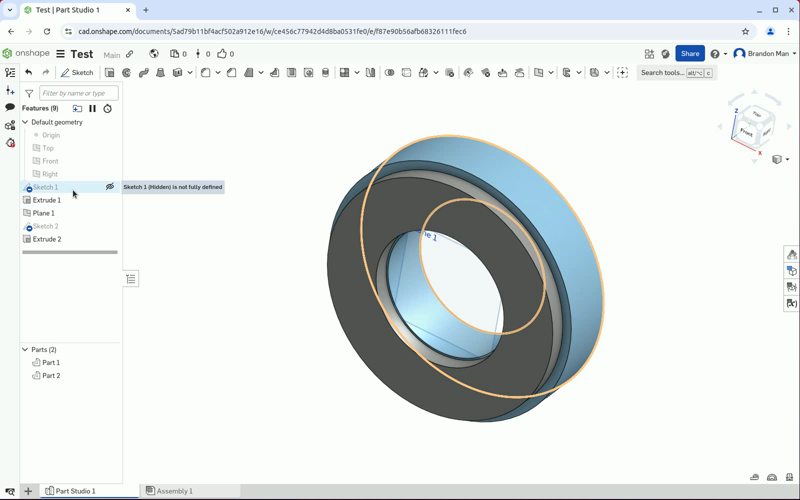
click(73, 189)